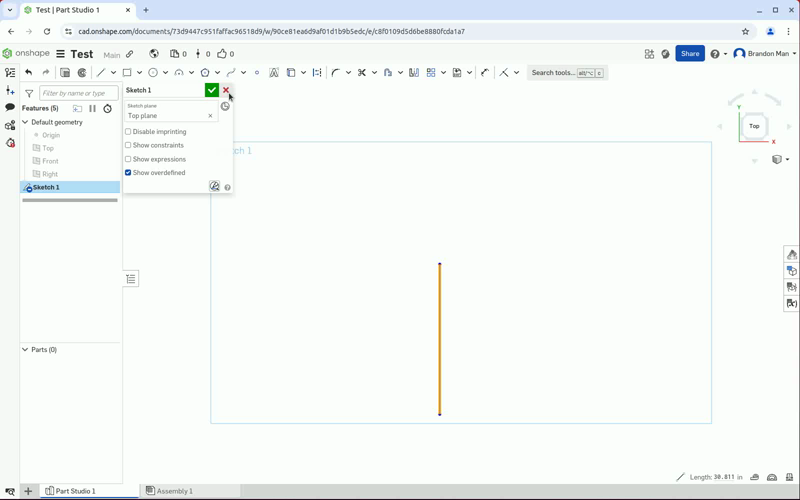
key(shift+h)
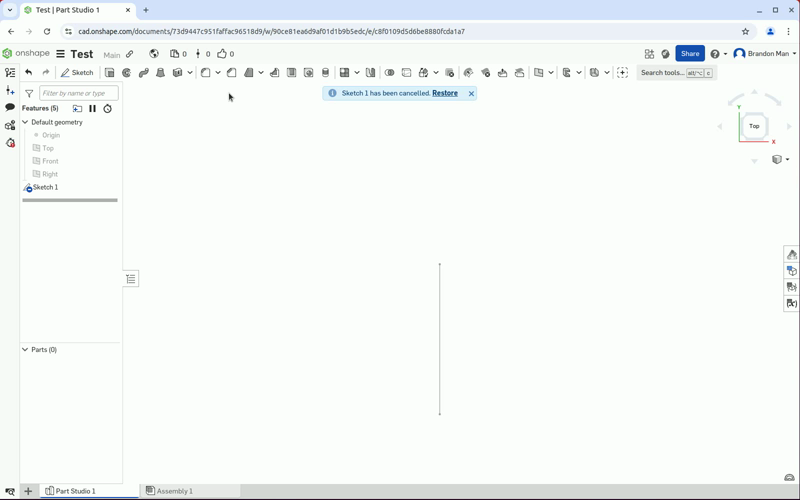
mouse_move(73, 352)
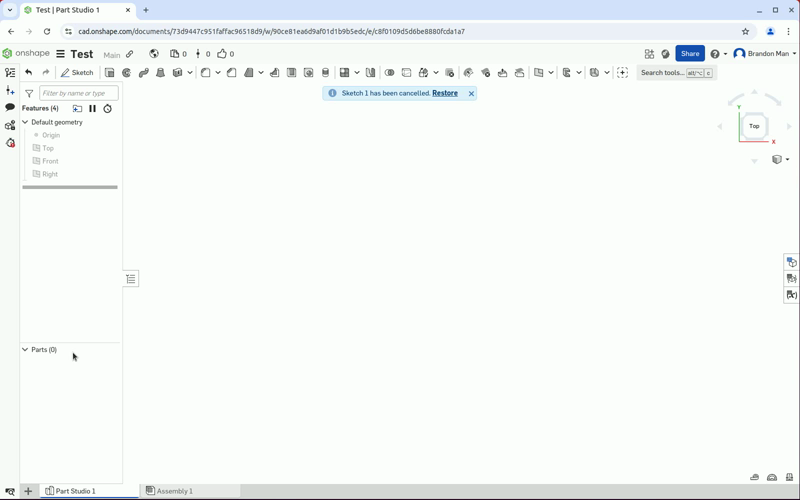
key(y)
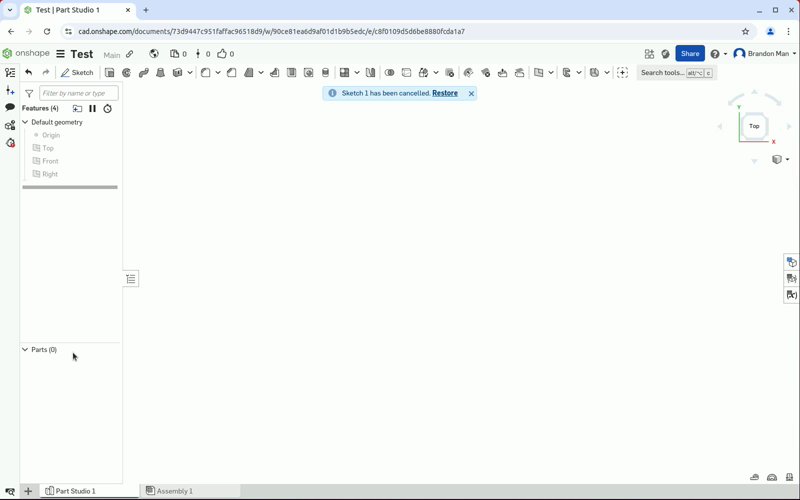
key(shift+p)
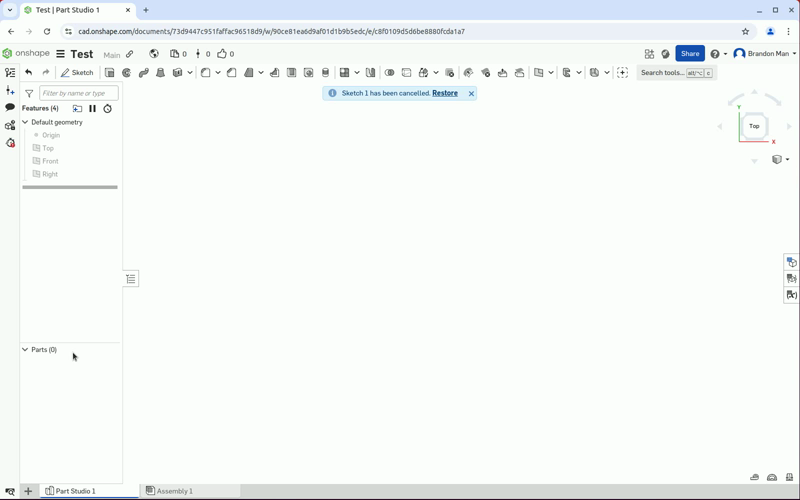
key(space)
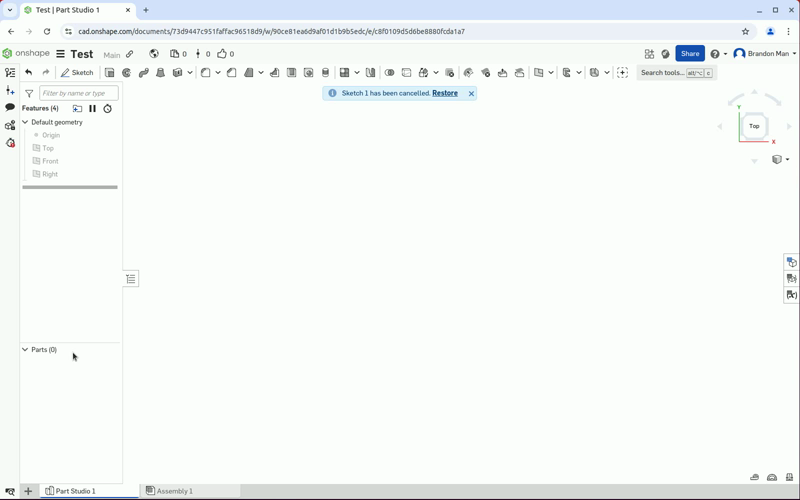
key_down(shift)
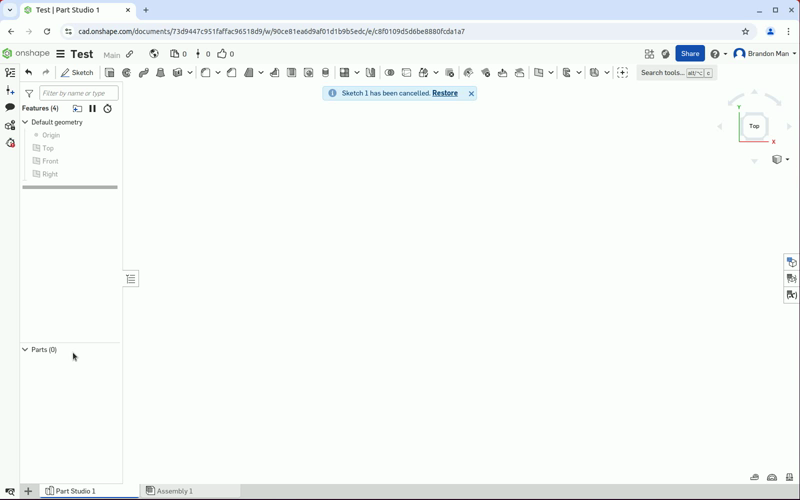
key(up)
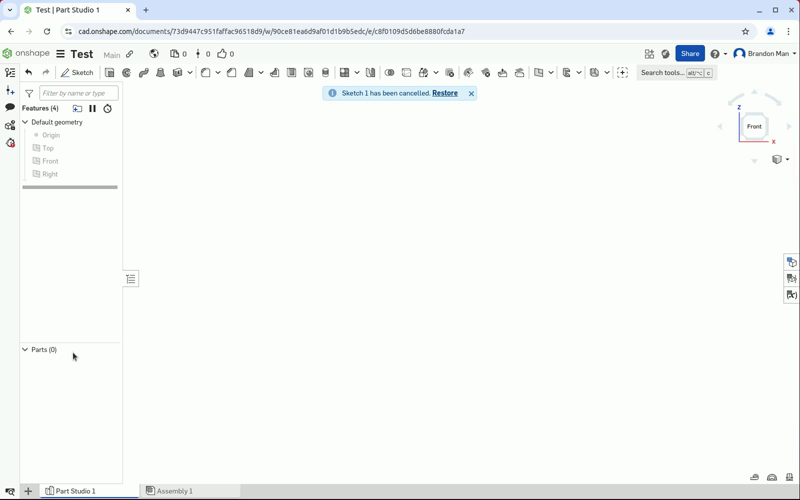
key_up(shift)
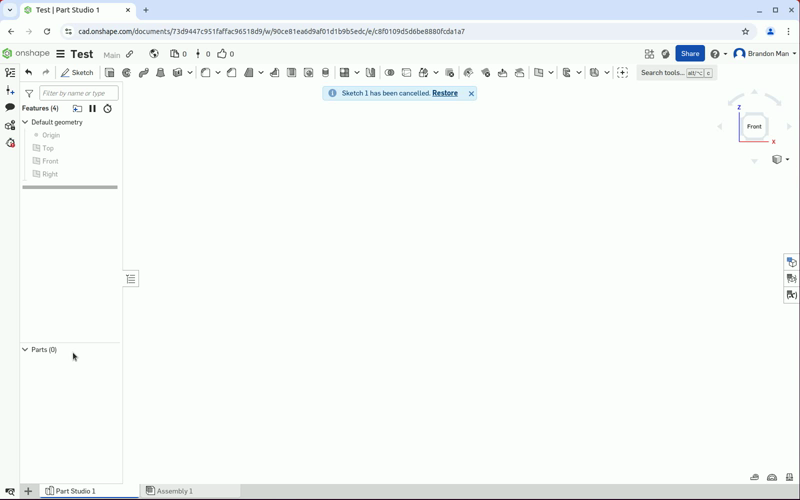
mouse_move(73, 352)
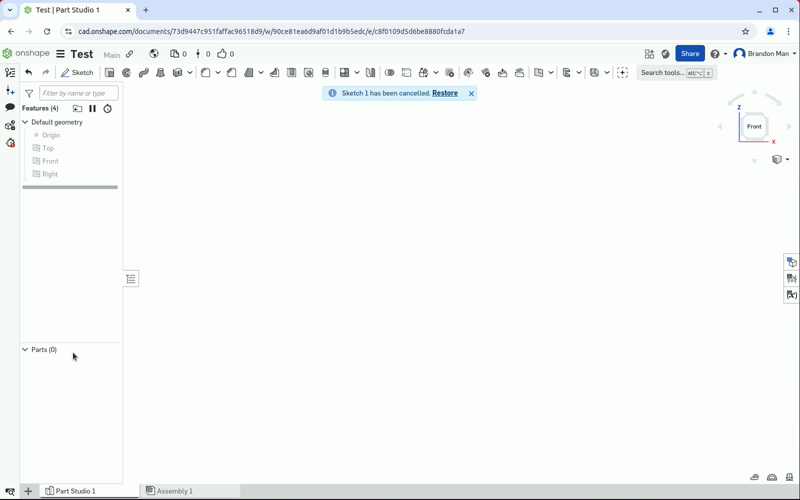
key(shift+y)
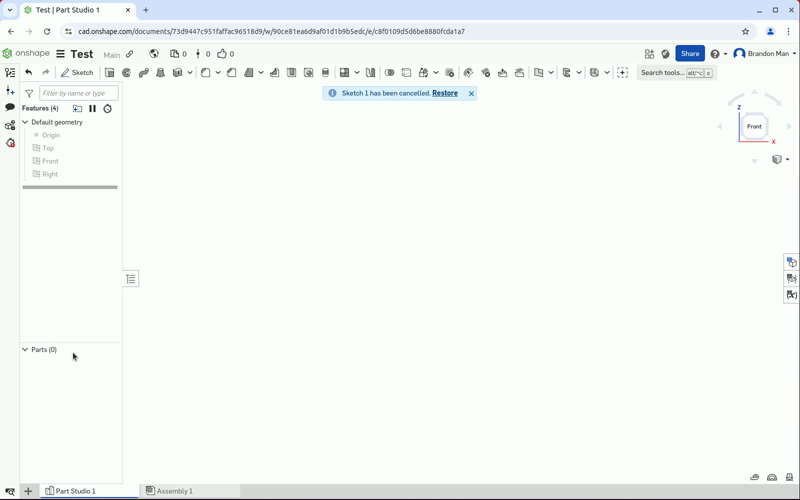
key(shift+s)
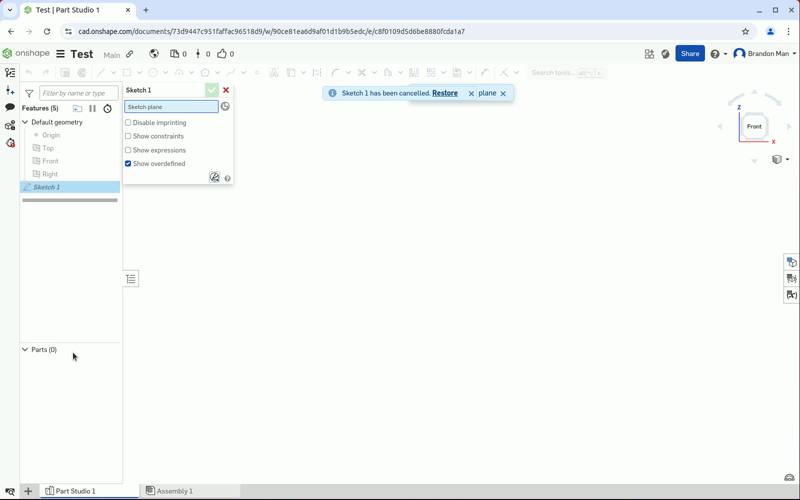
mouse_move(73, 163)
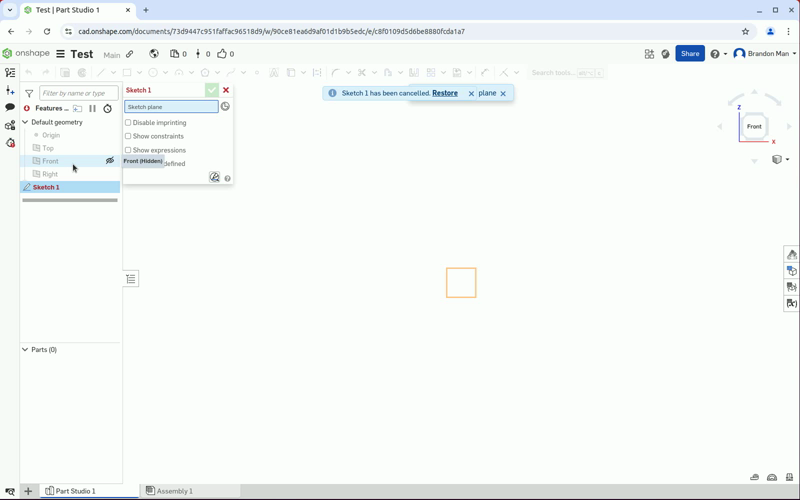
click(73, 163)
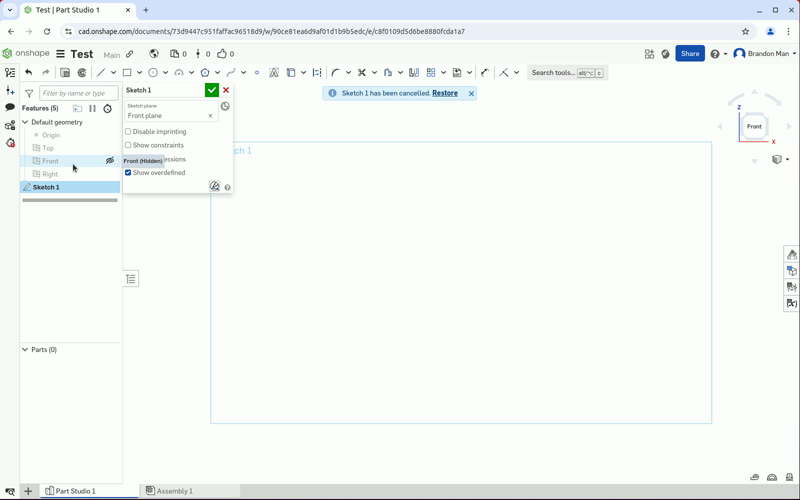
mouse_move(73, 352)
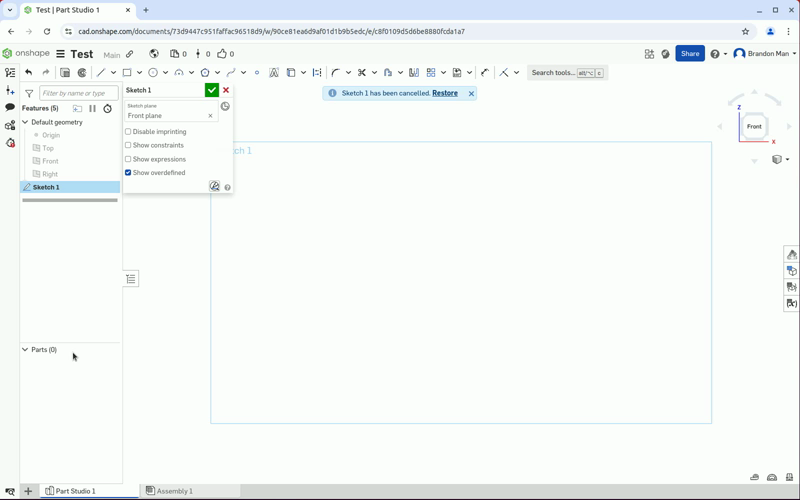
key(y)
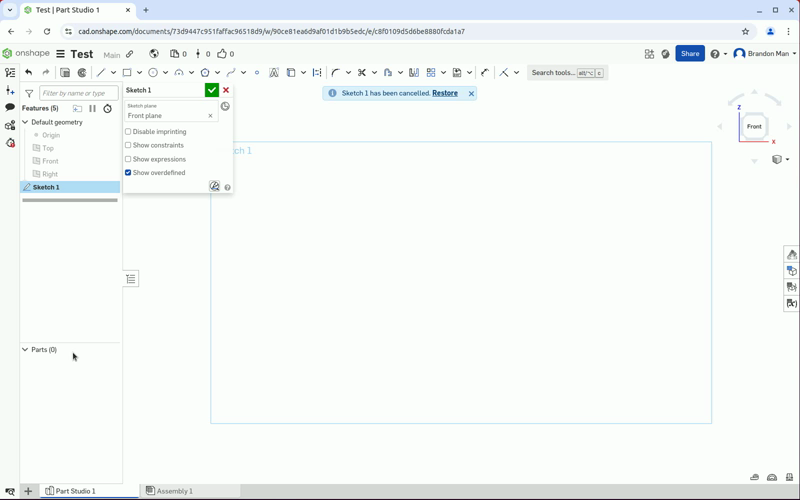
key(l)
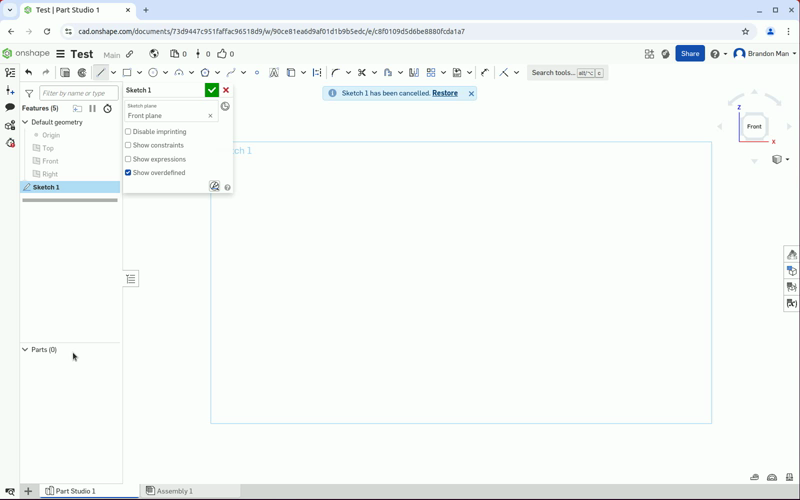
key_down(shift)
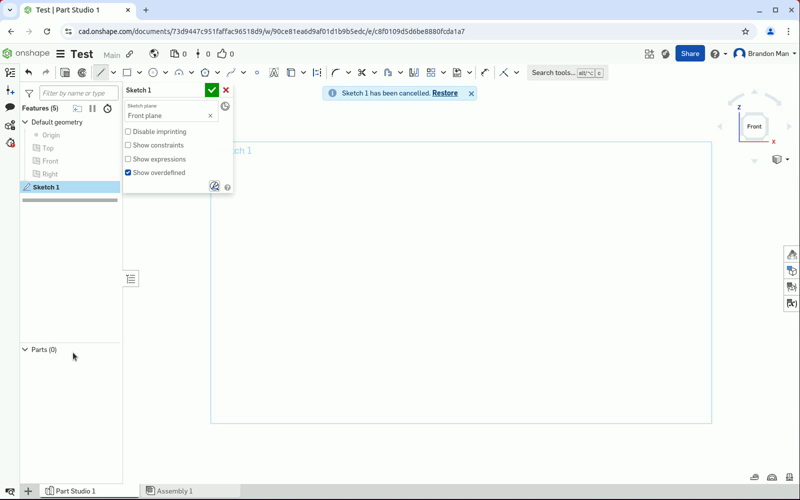
mouse_move(348, 395)
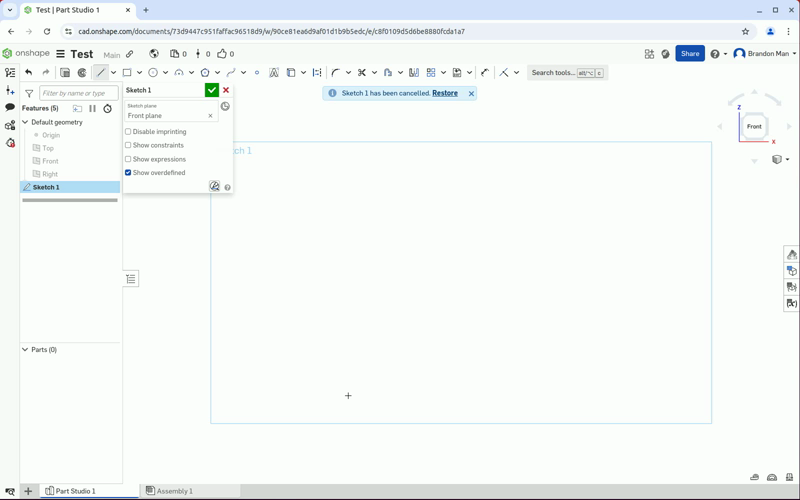
click(348, 395)
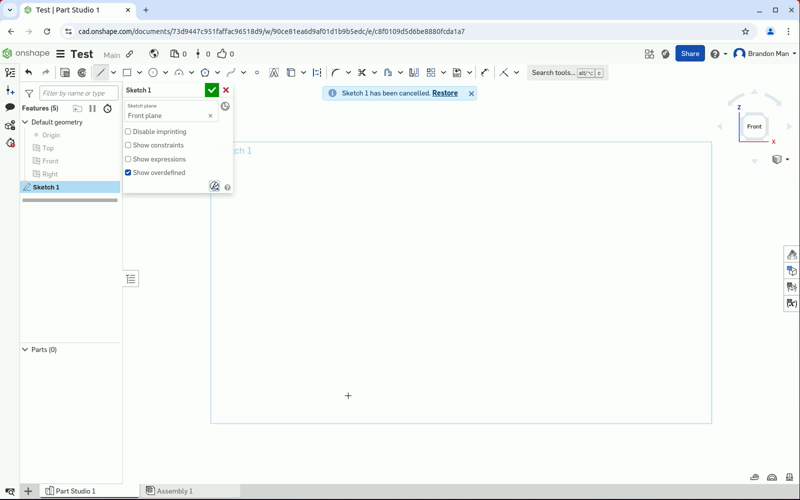
key_up(shift)
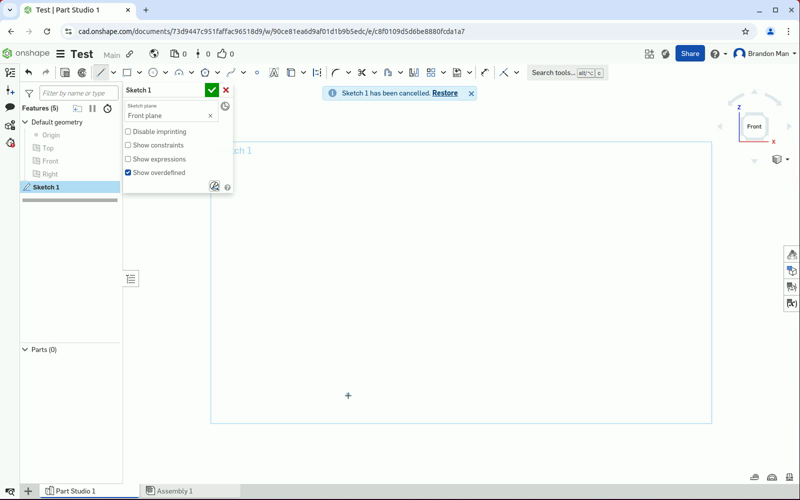
key_down(shift)
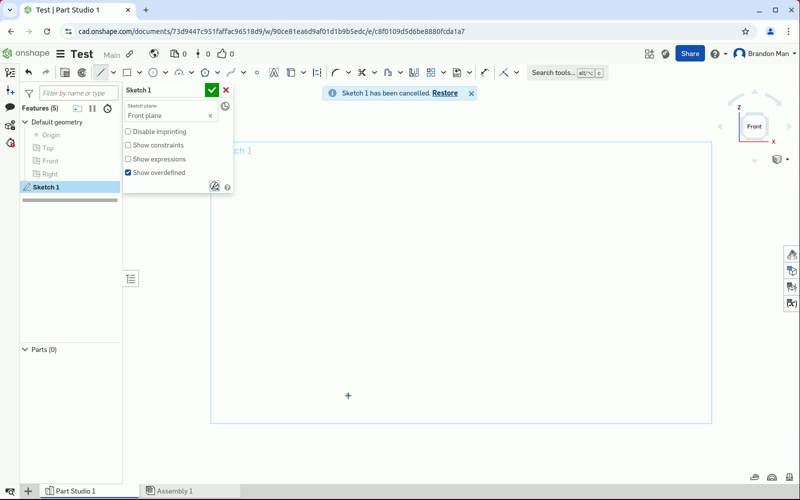
mouse_move(572, 395)
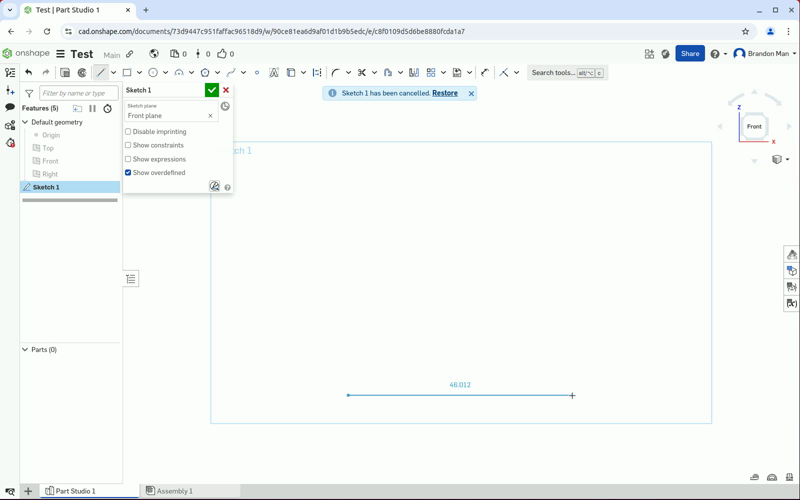
click(572, 395)
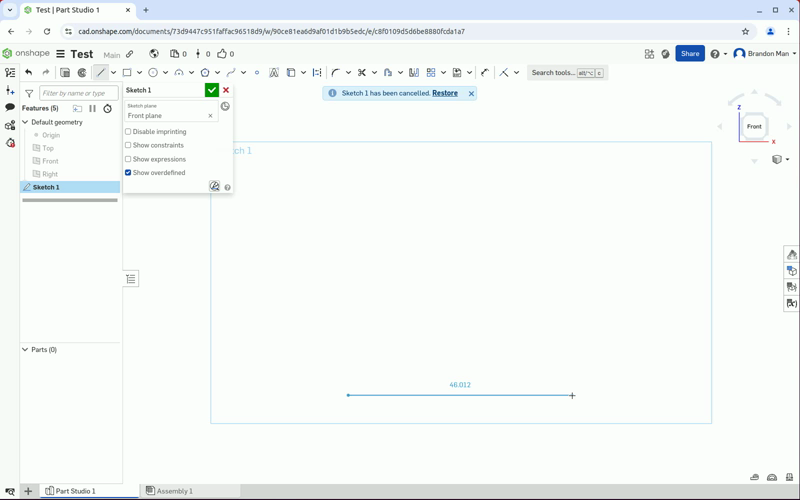
key_up(shift)
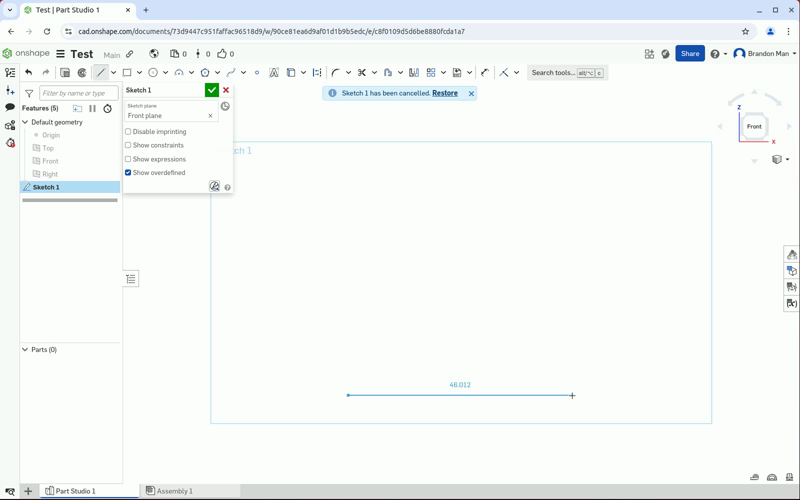
key_down(shift)
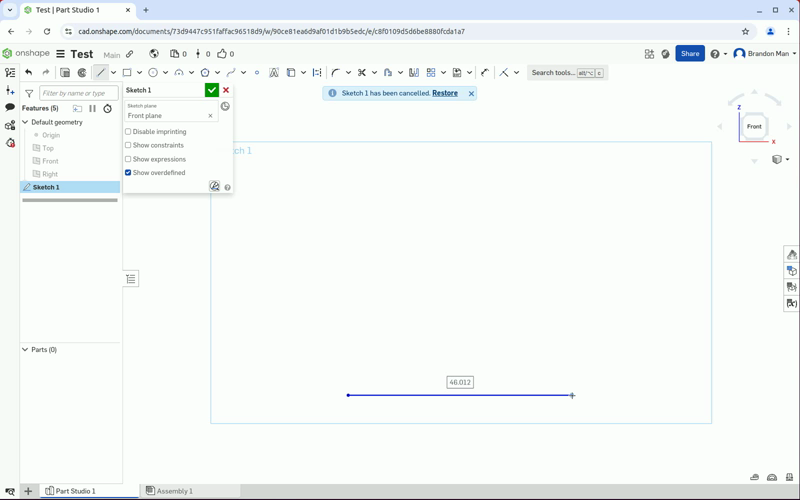
mouse_move(572, 171)
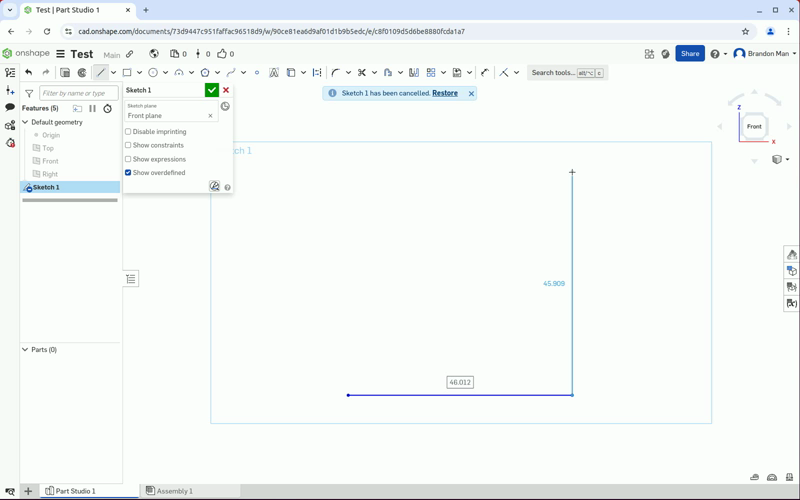
click(572, 171)
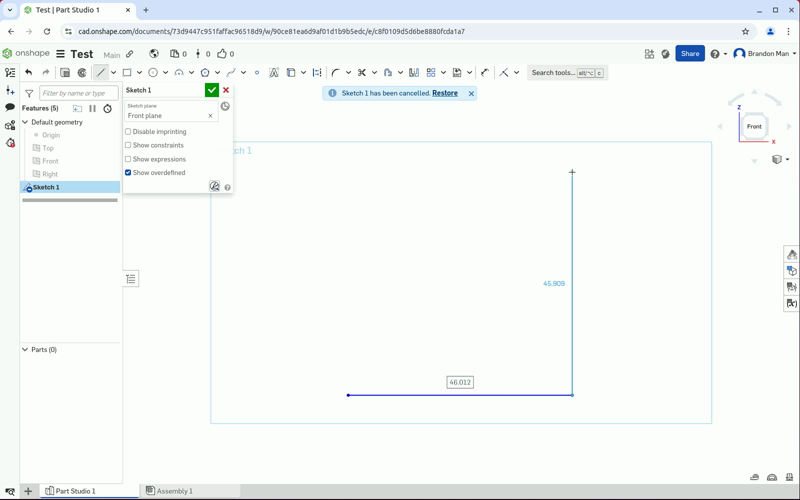
key_up(shift)
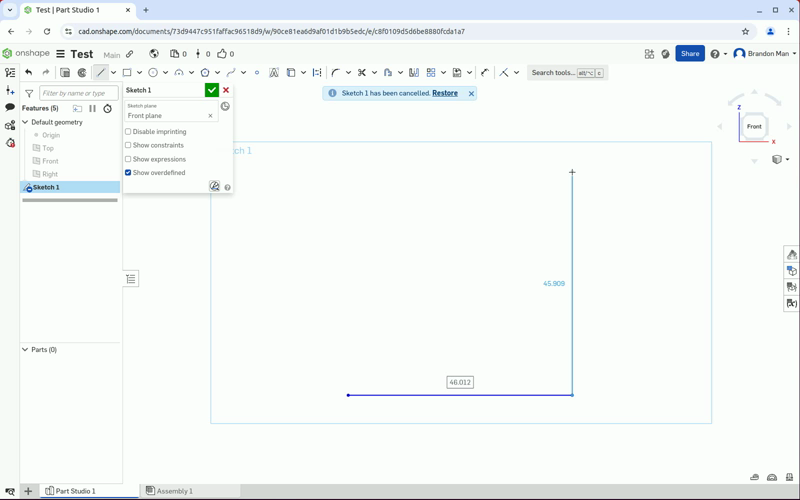
key_down(shift)
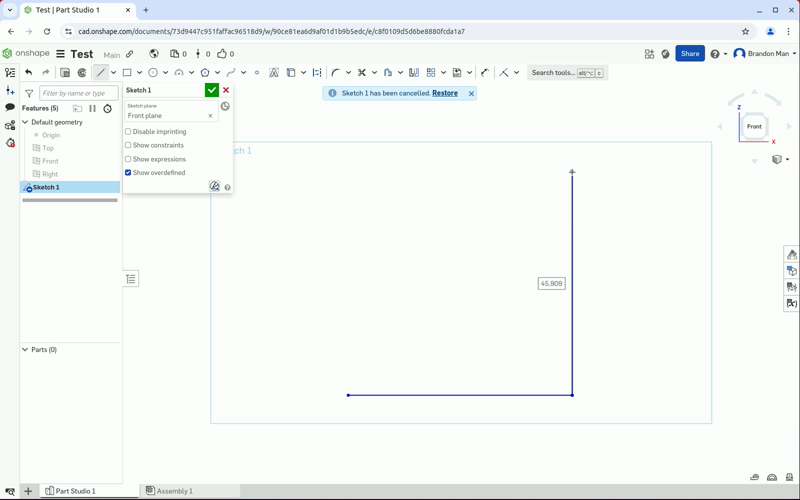
mouse_move(348, 171)
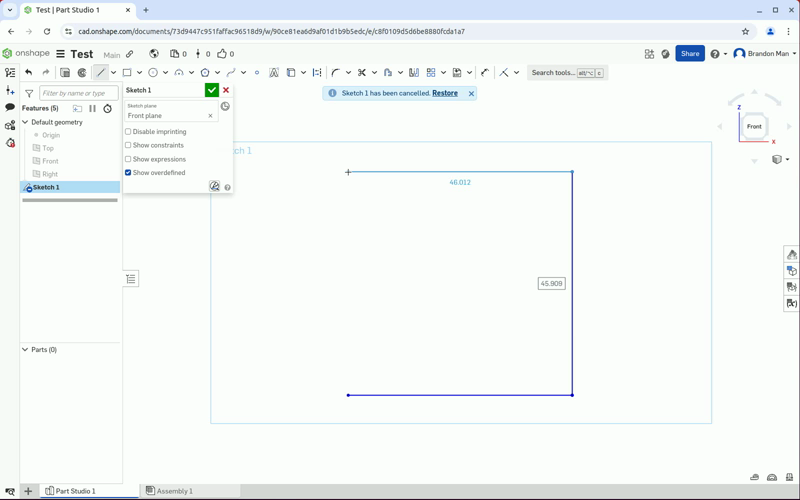
click(348, 171)
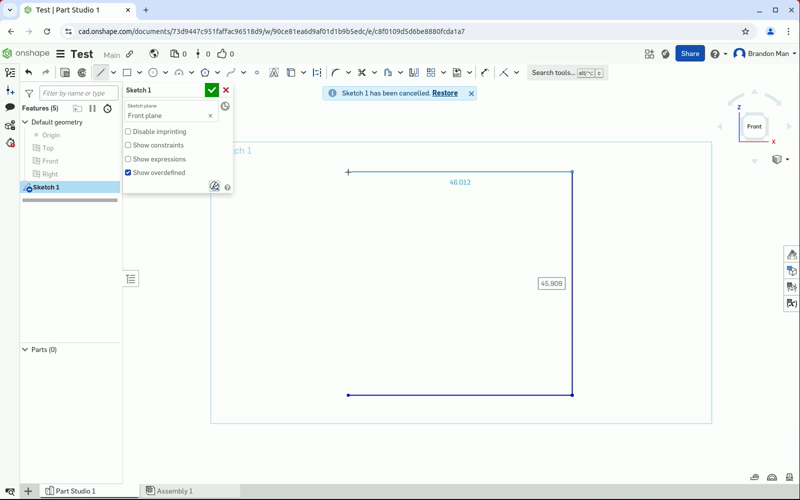
key_up(shift)
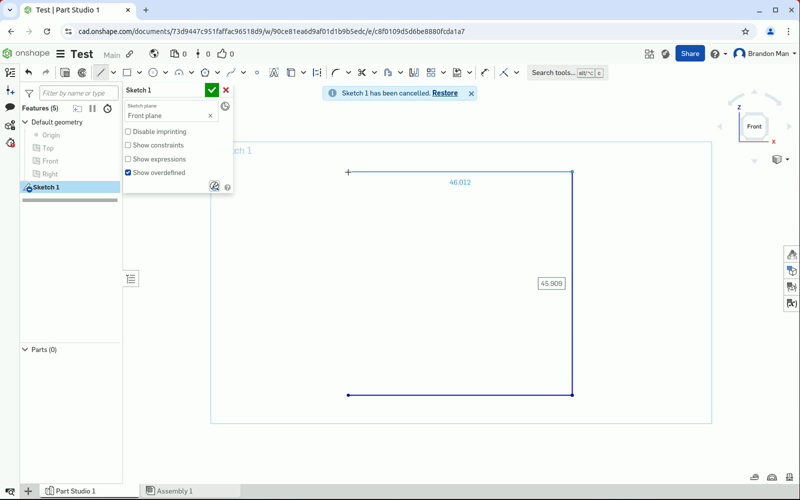
key_down(shift)
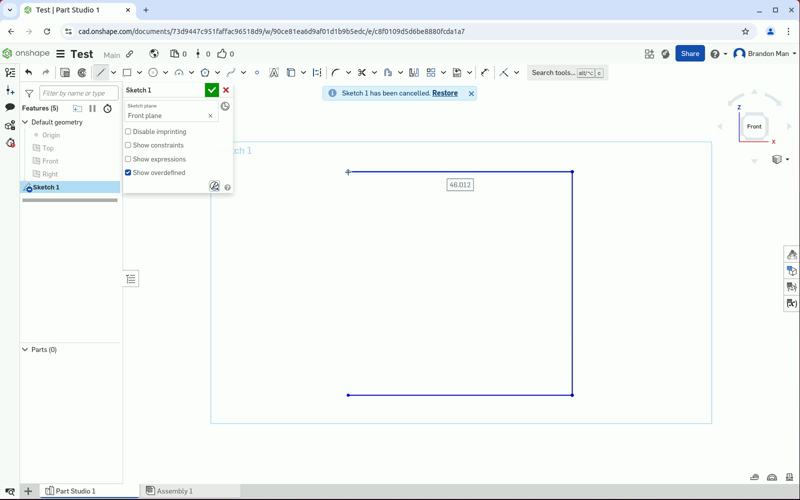
mouse_move(348, 395)
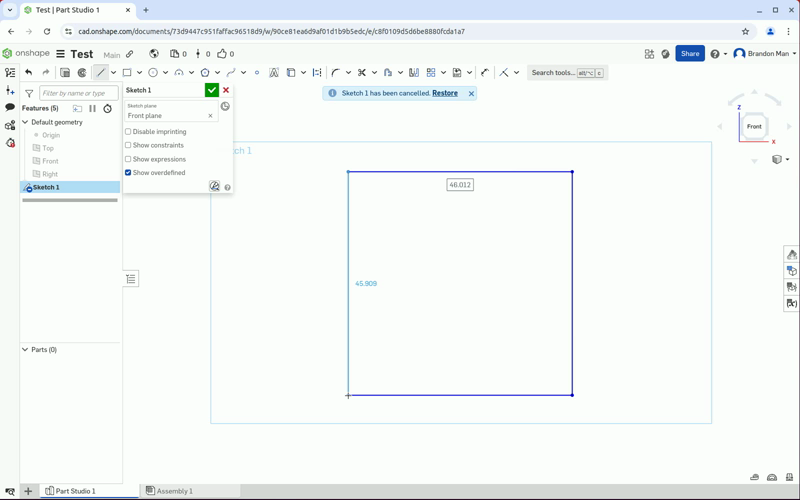
key_up(shift)
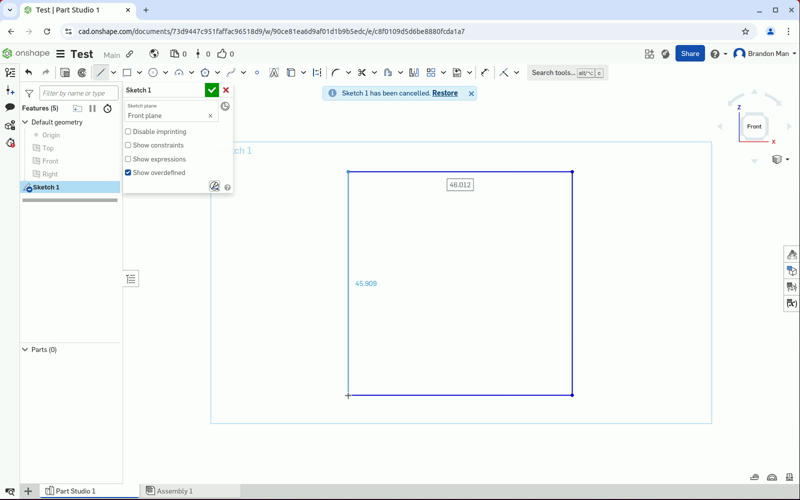
click(348, 395)
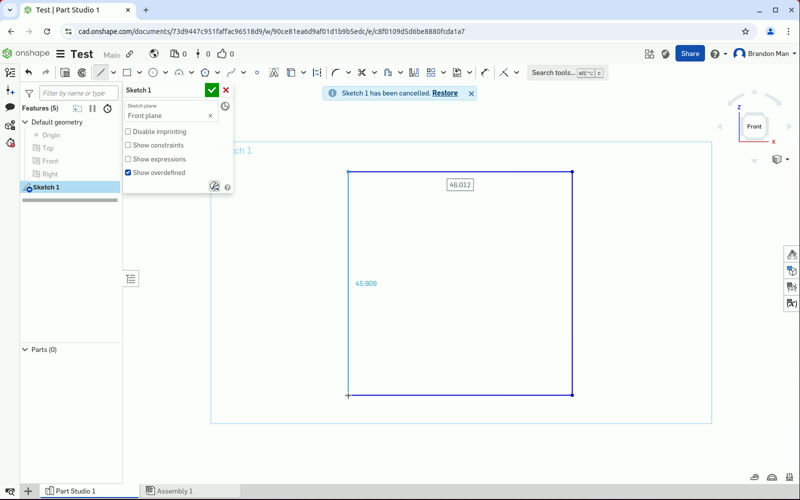
key(esc)
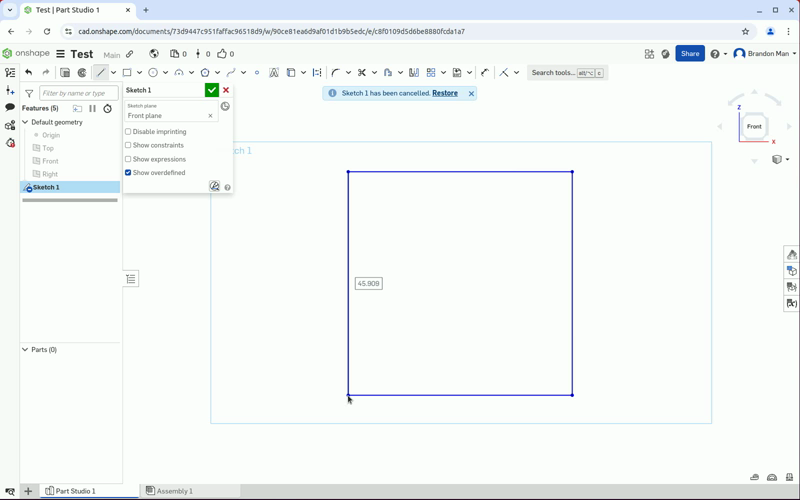
mouse_move(468, 327)
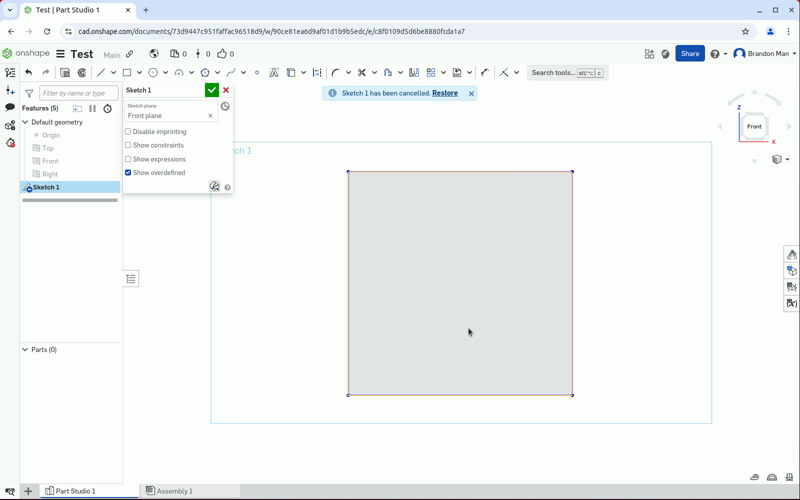
click(468, 327)
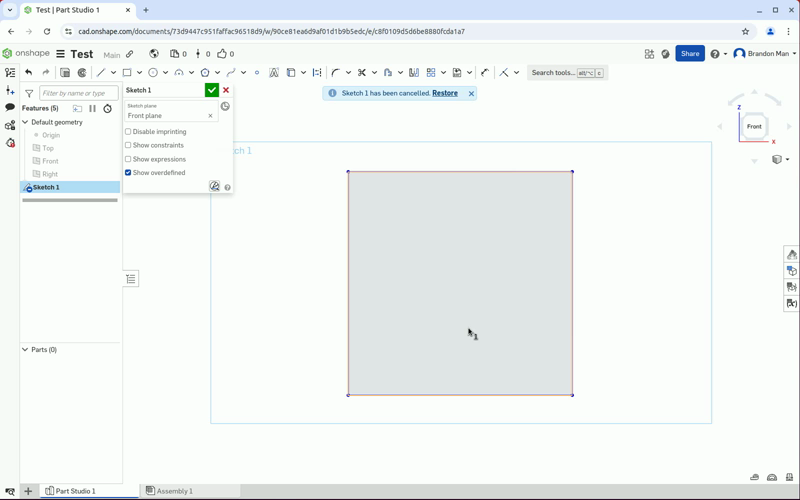
mouse_move(73, 352)
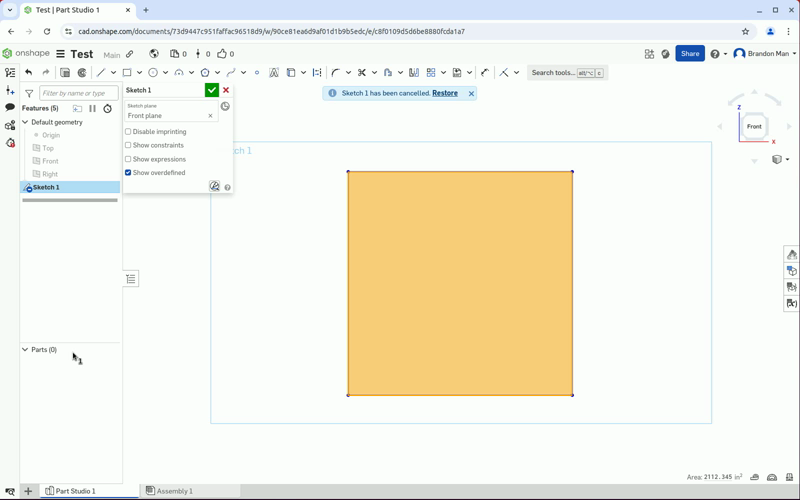
key(shift+y)
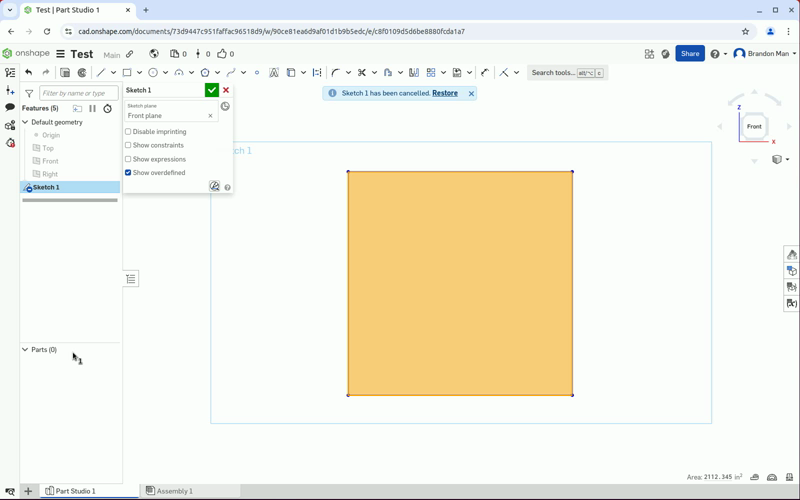
key(shift+e)
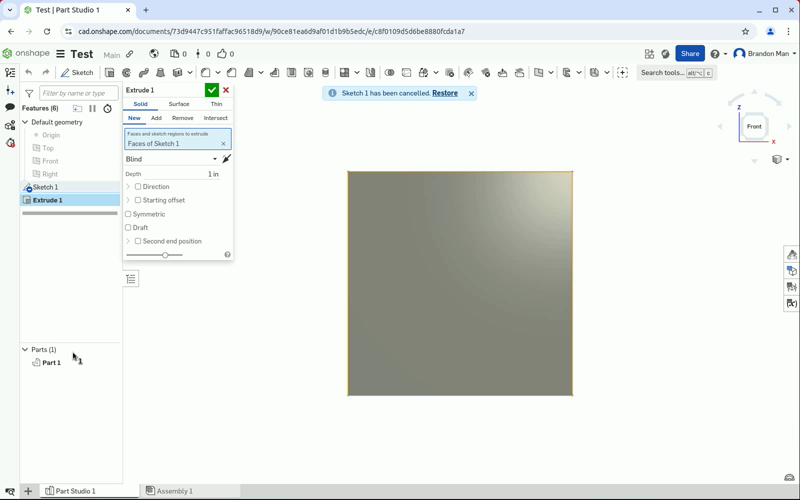
mouse_move(143, 106)
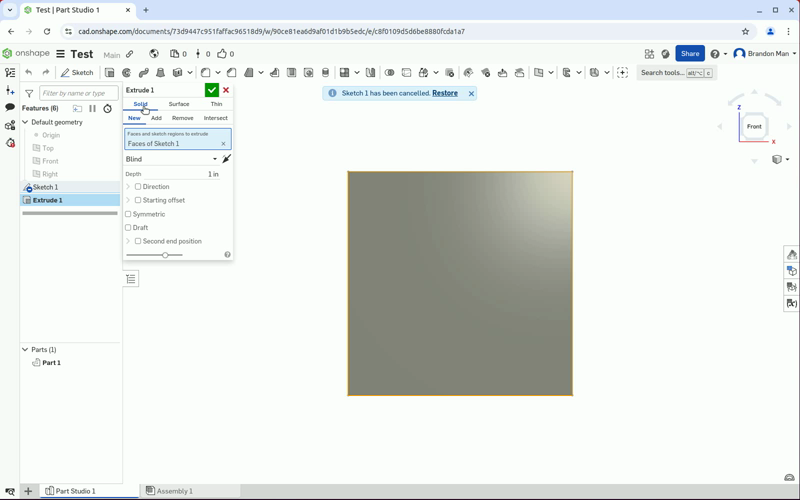
click(143, 106)
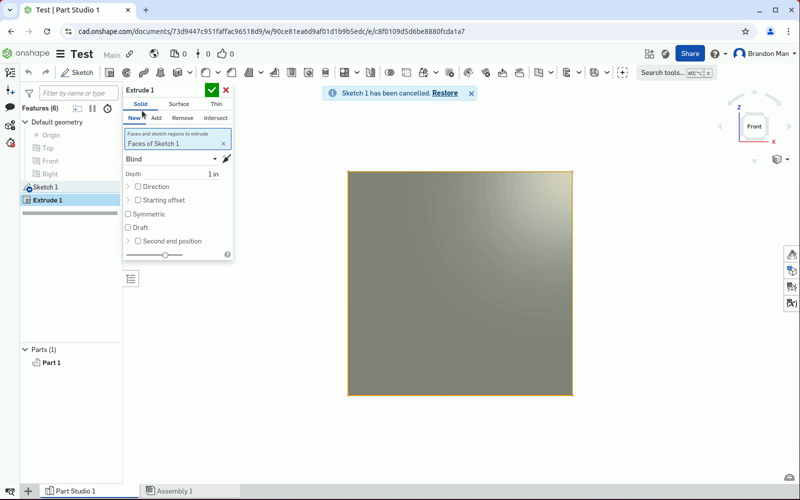
mouse_move(137, 120)
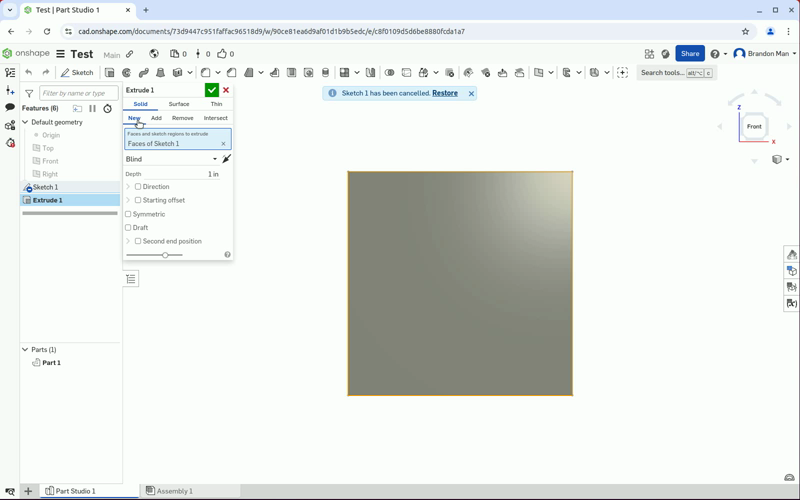
click(137, 120)
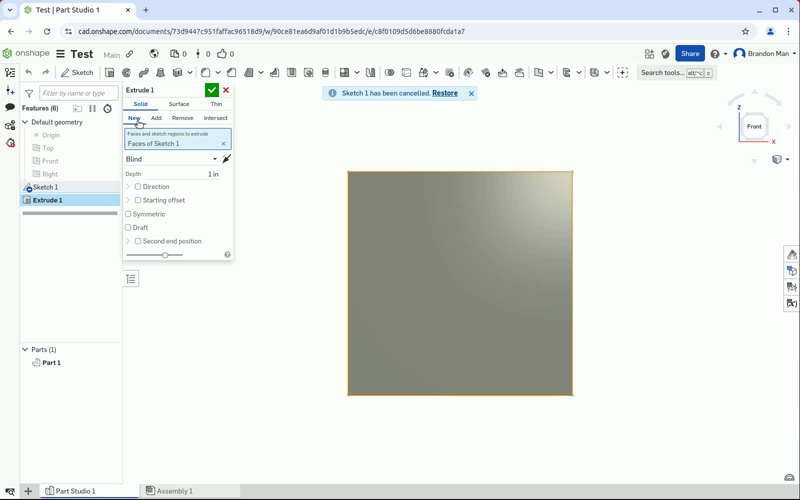
key(tab, 4)
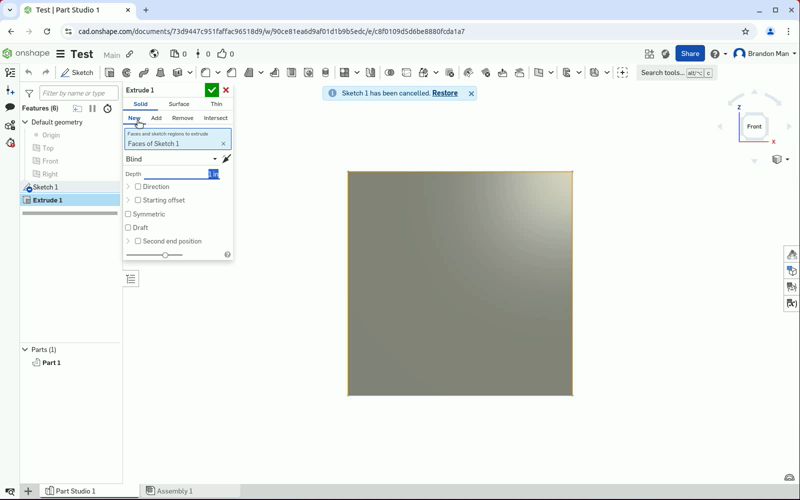
text(1.204)
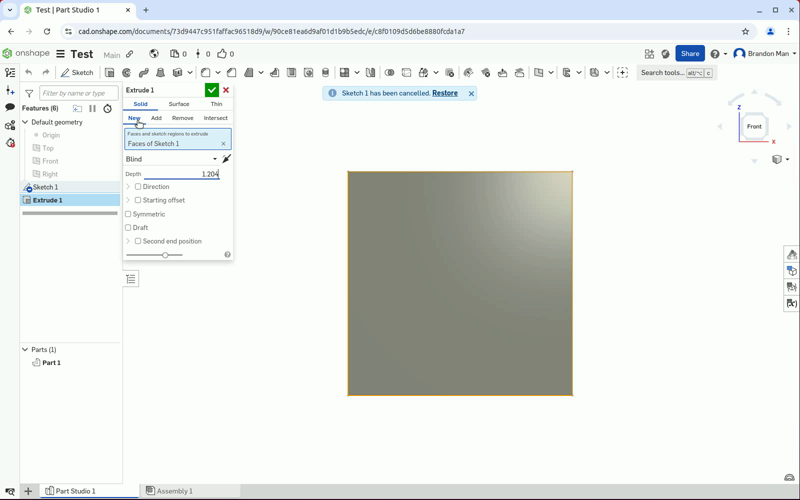
key(enter)
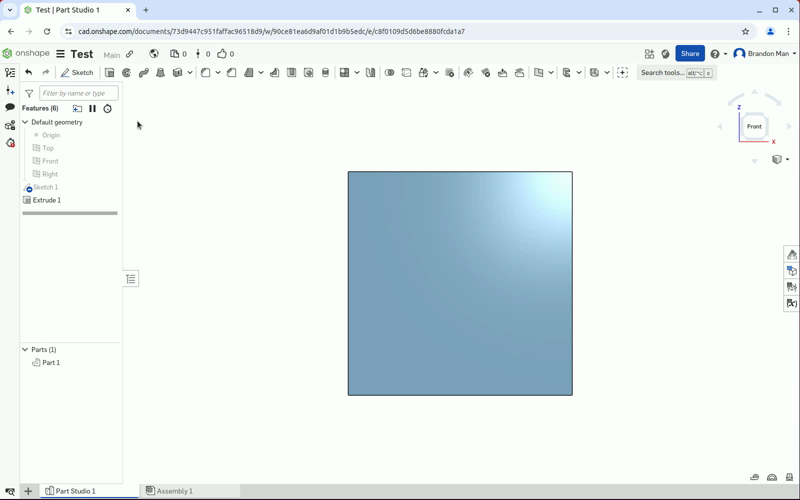
key(shift+h)
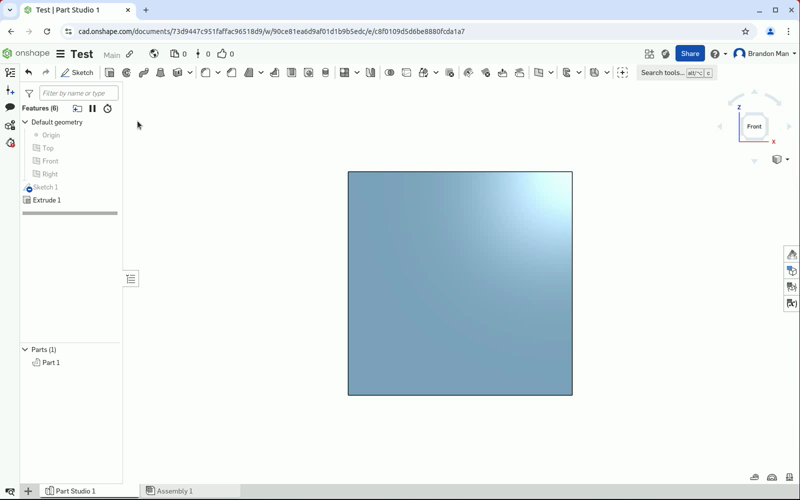
key(shift+h)
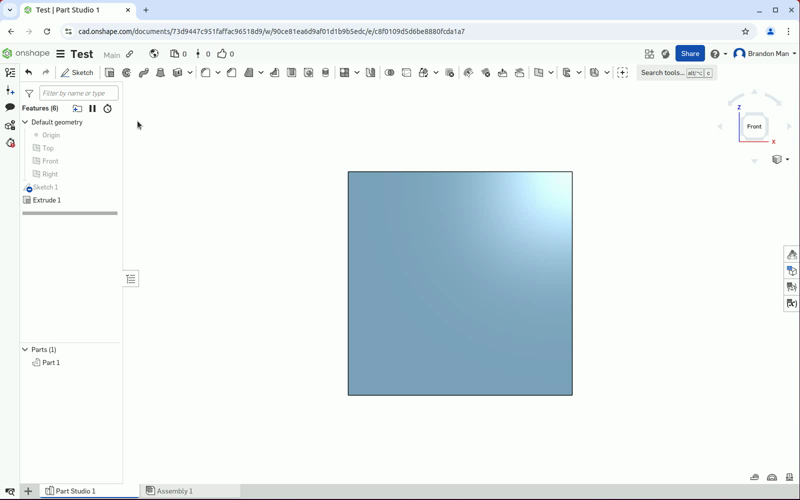
mouse_move(73, 189)
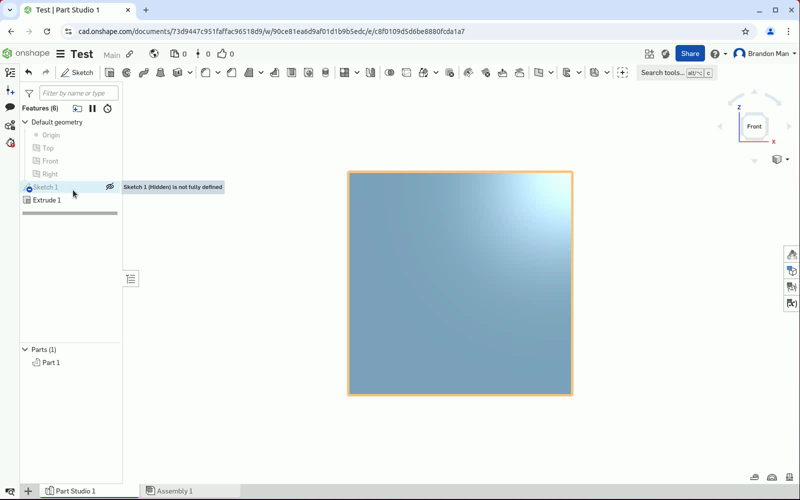
click(73, 189)
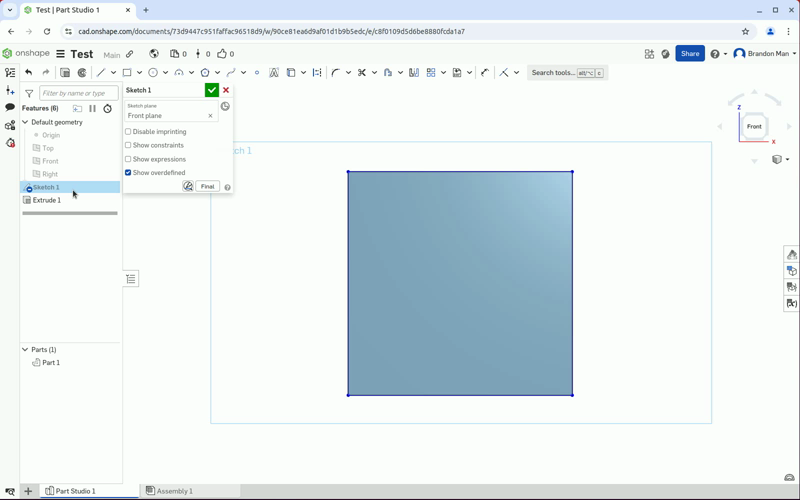
mouse_move(229, 92)
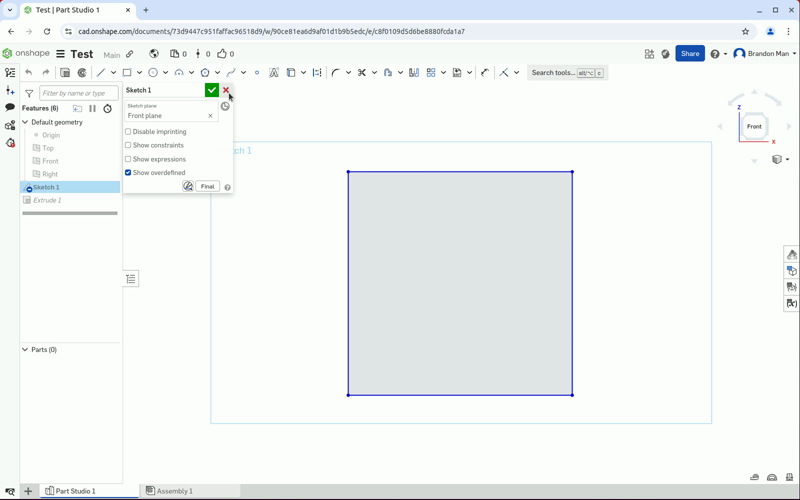
click(229, 92)
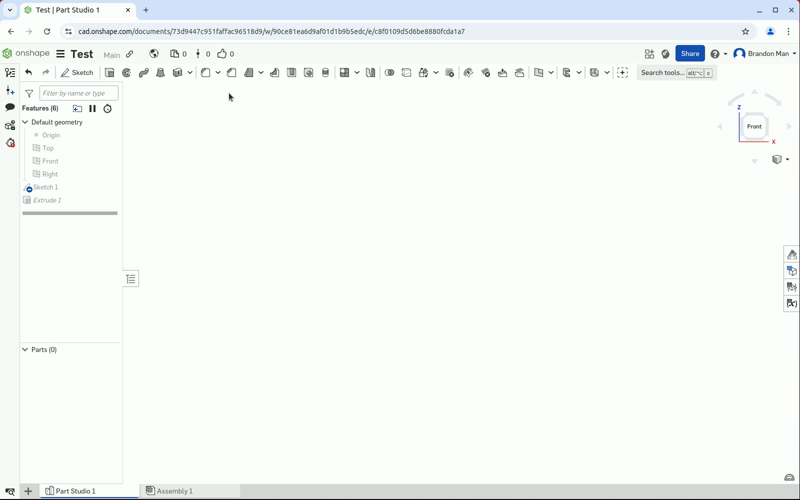
mouse_move(541, 75)
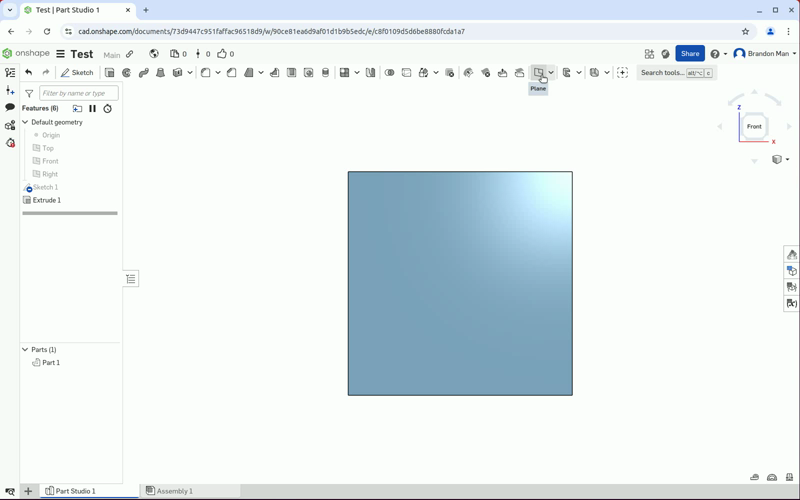
click(541, 75)
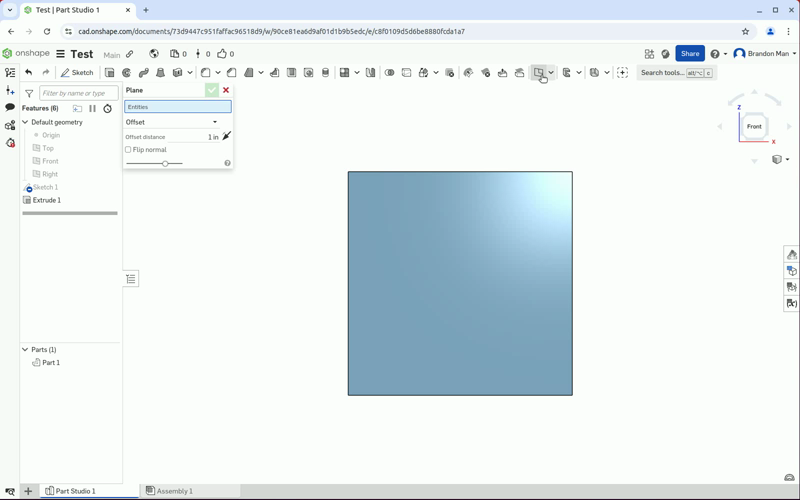
mouse_move(73, 163)
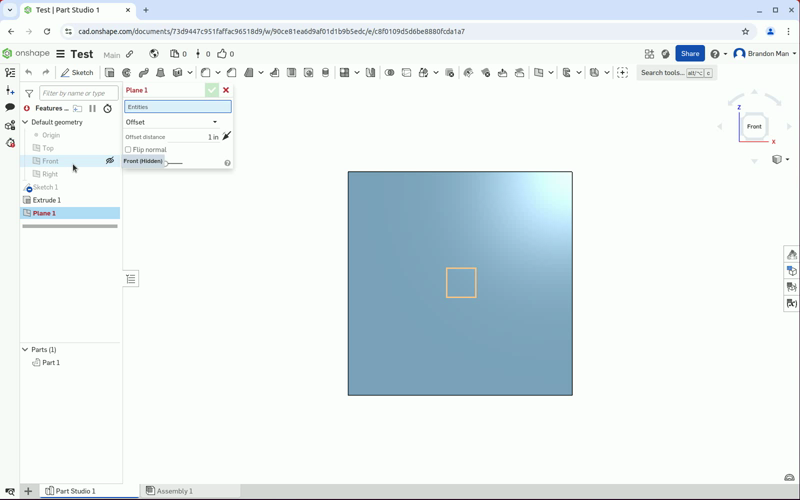
click(73, 163)
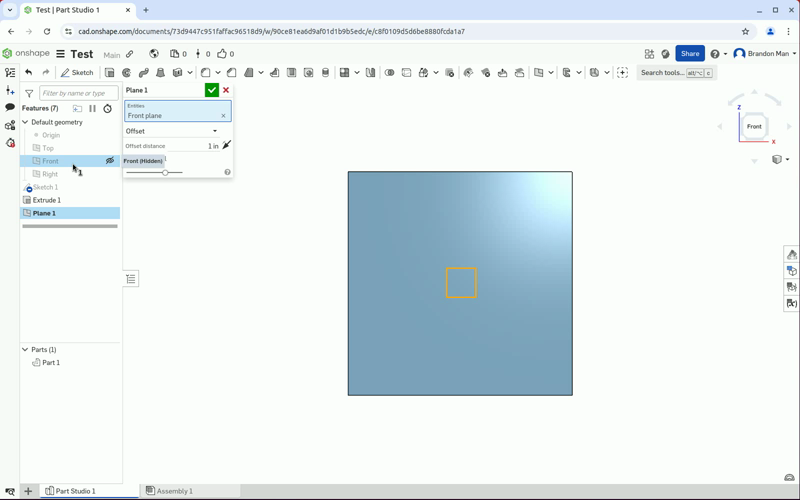
key(tab, 2)
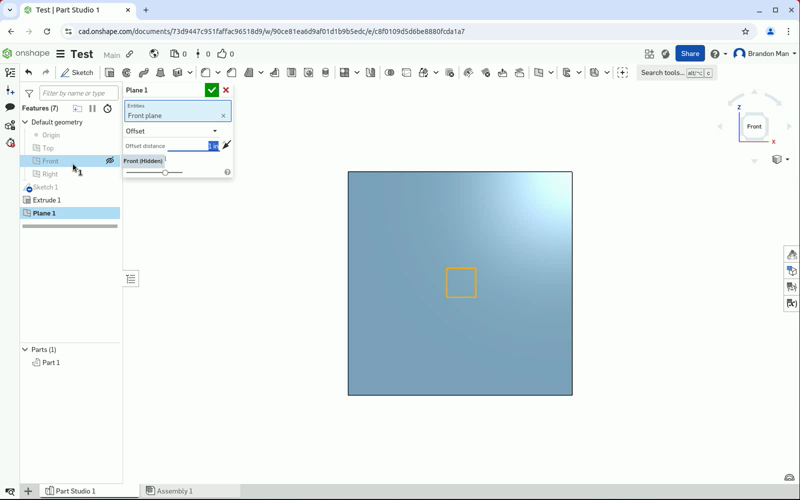
text(1.202)
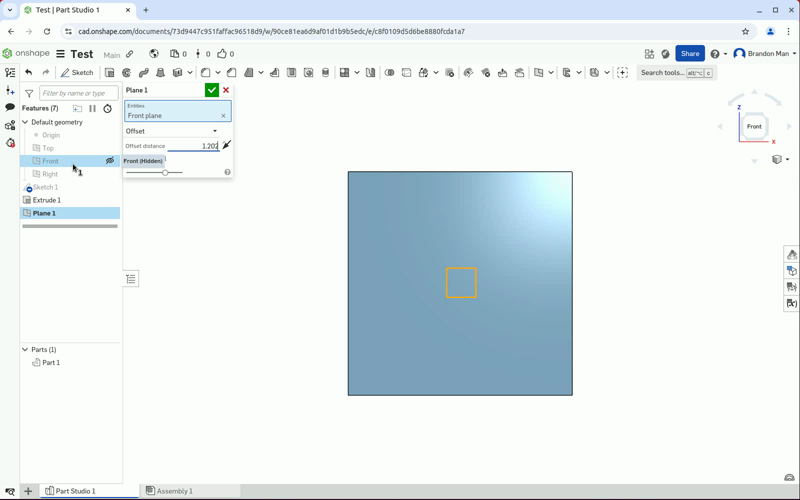
key(enter, 2)
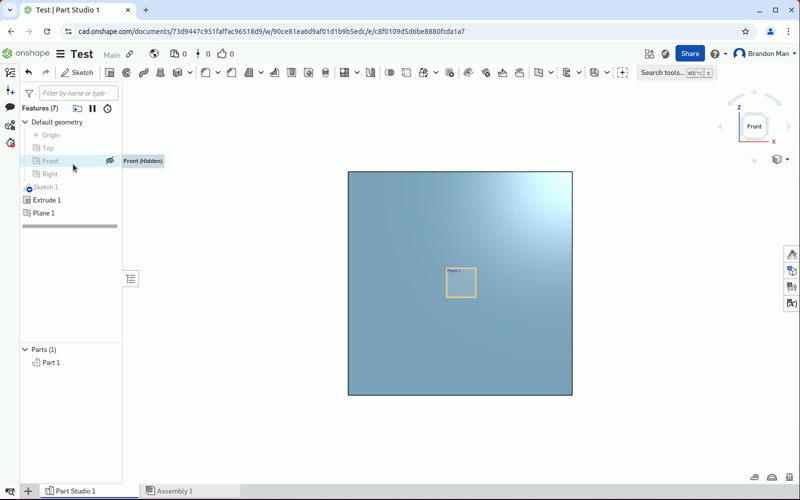
key(shift+s)
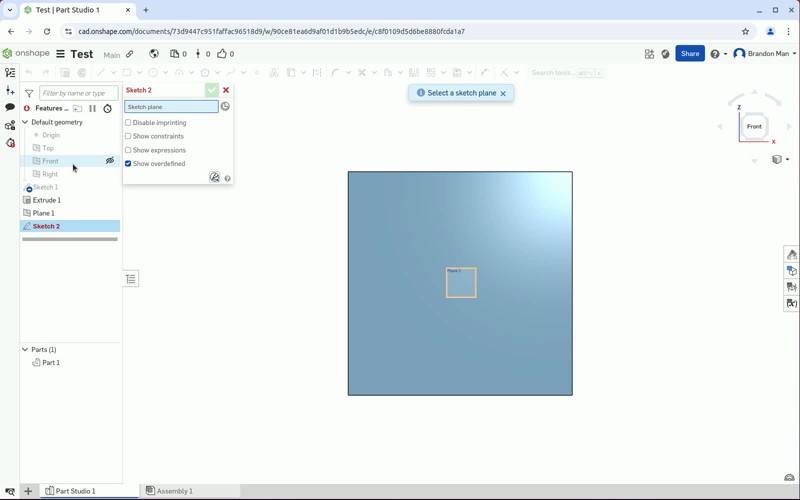
mouse_move(73, 215)
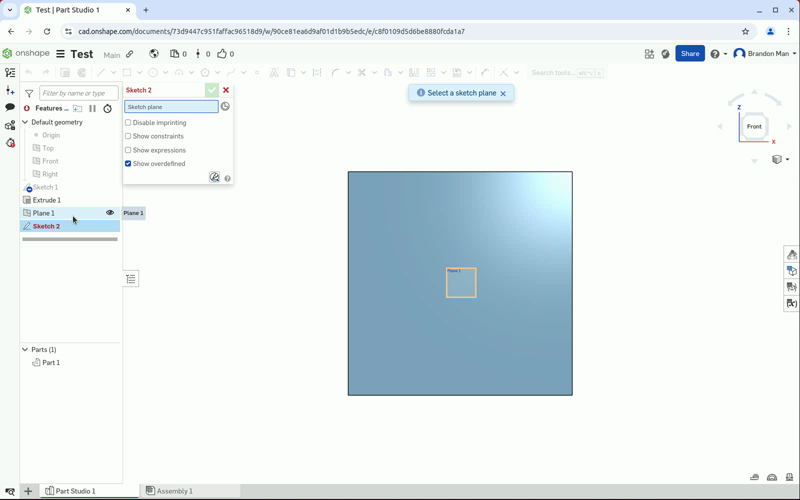
click(73, 215)
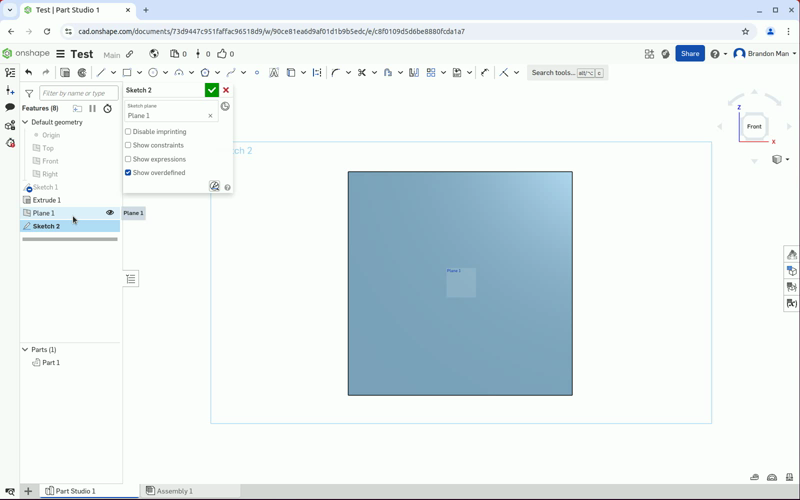
mouse_move(73, 352)
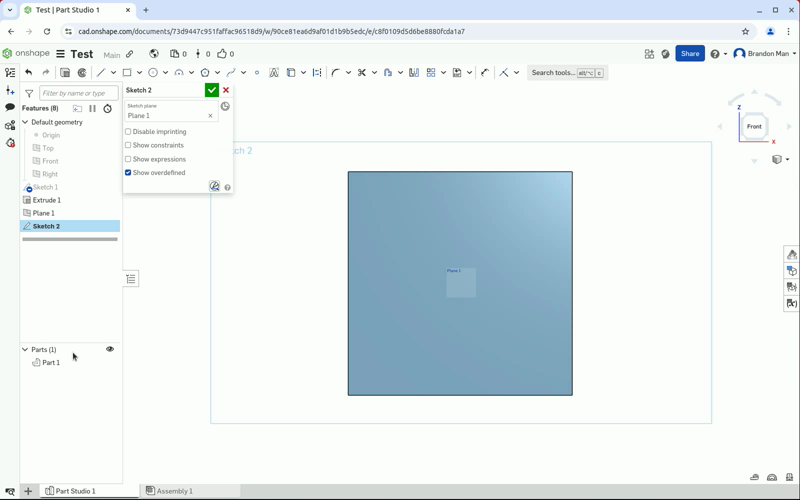
key(y)
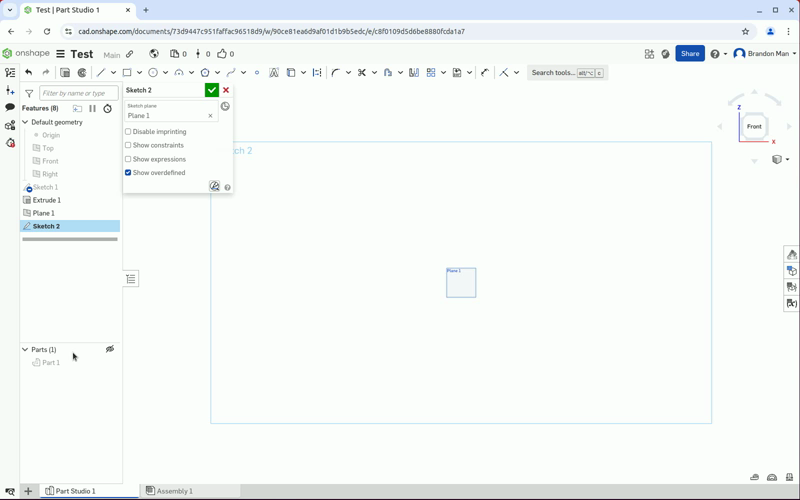
key(l)
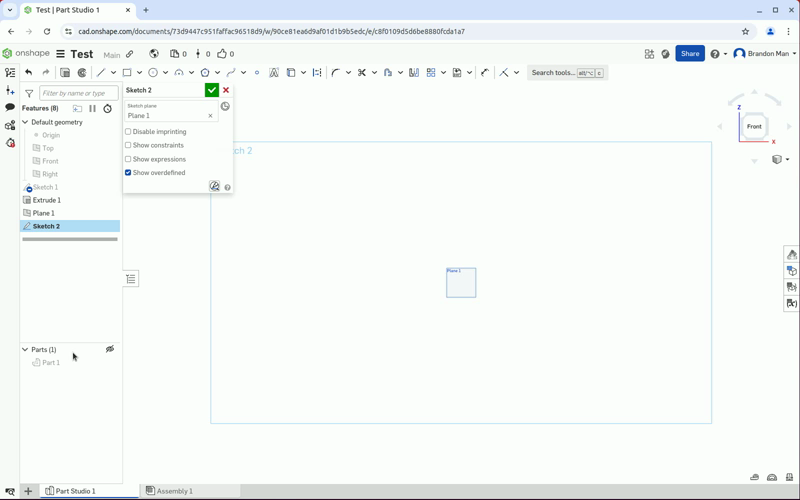
key_down(shift)
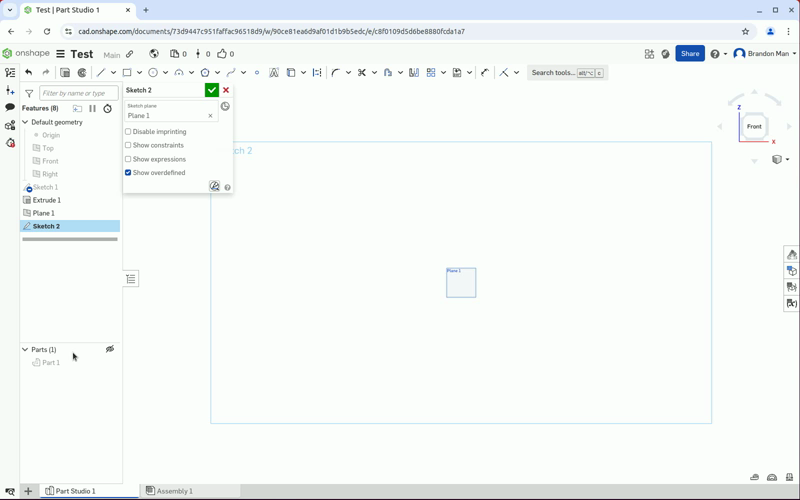
mouse_move(348, 395)
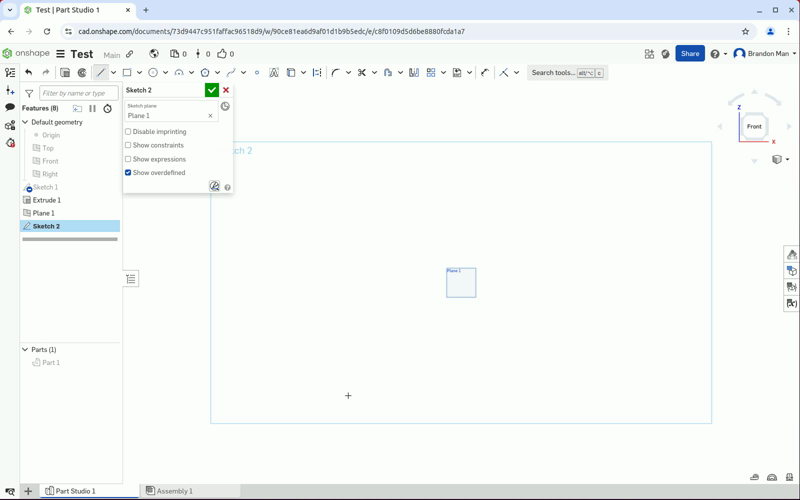
click(348, 395)
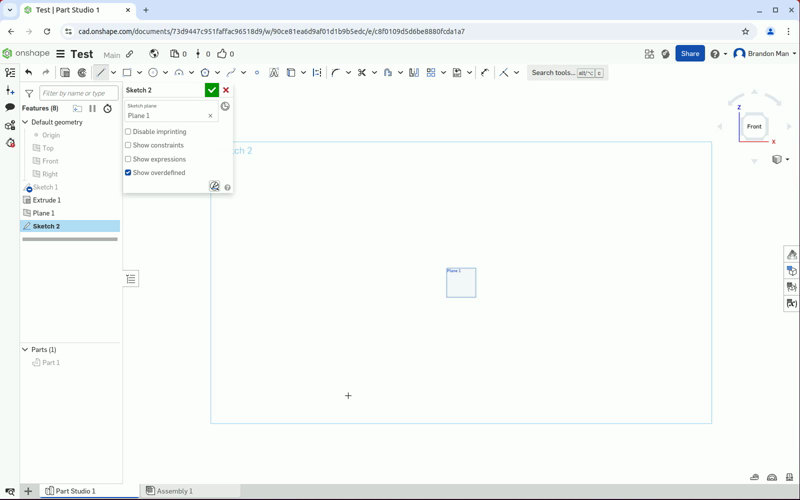
key_up(shift)
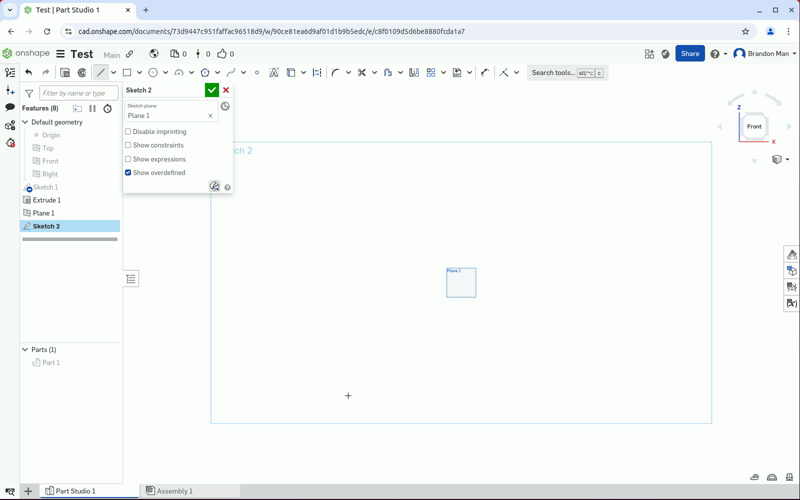
key_down(shift)
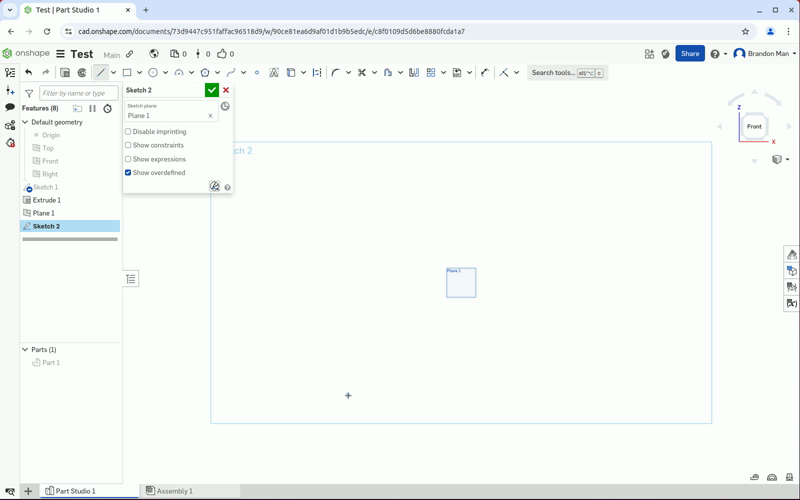
mouse_move(572, 395)
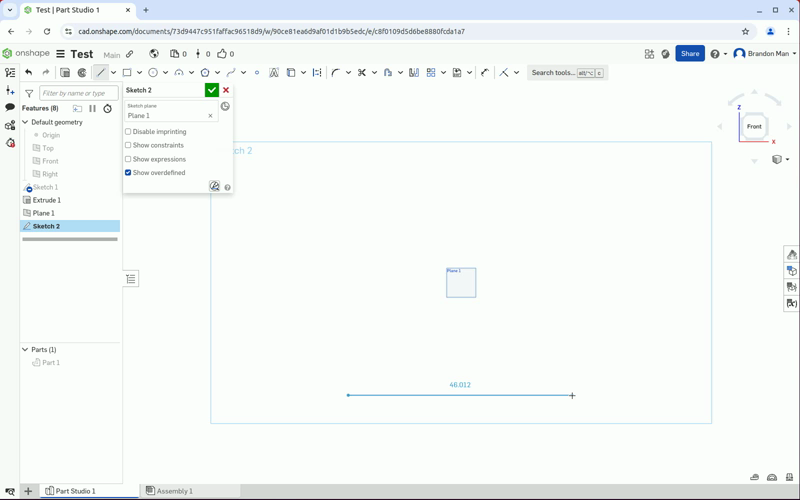
click(572, 395)
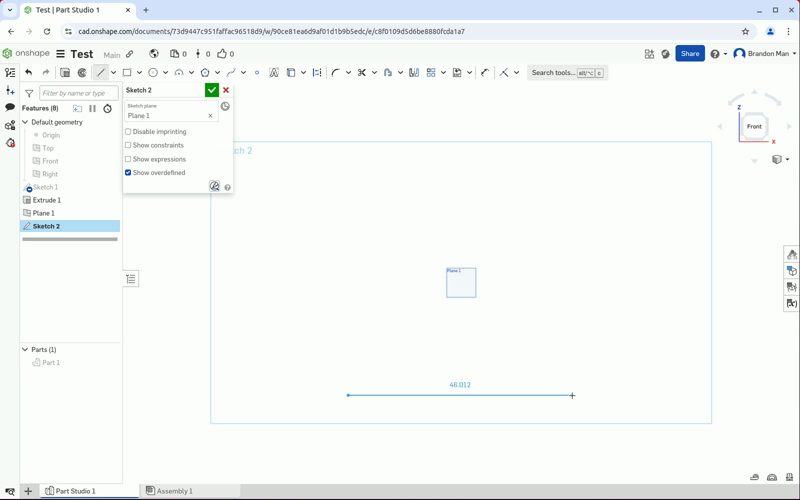
key_up(shift)
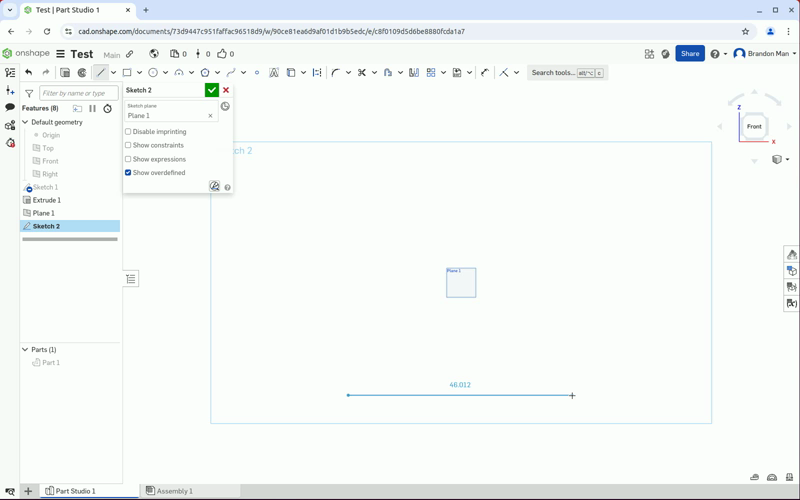
key_down(shift)
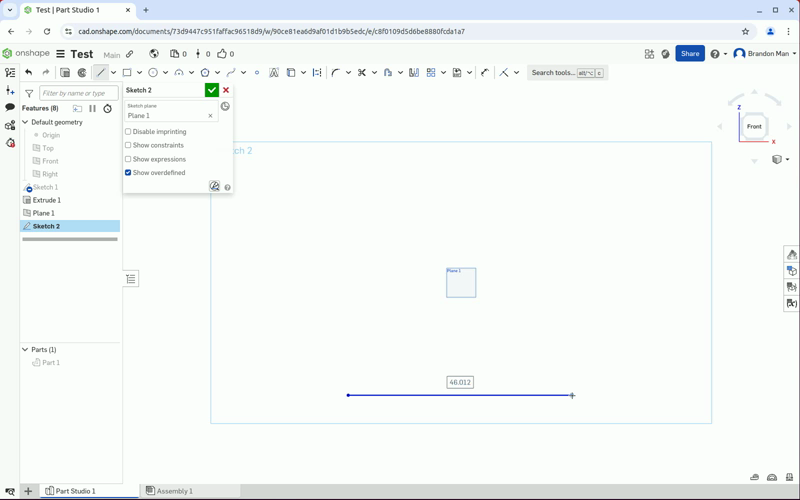
mouse_move(572, 171)
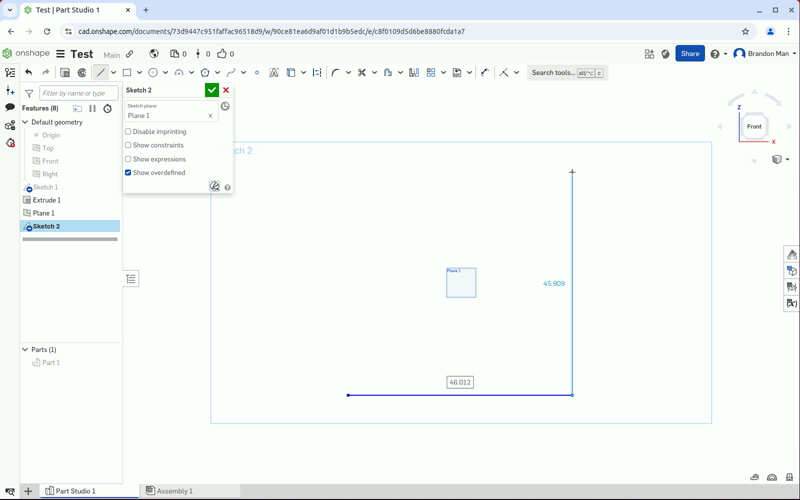
click(572, 171)
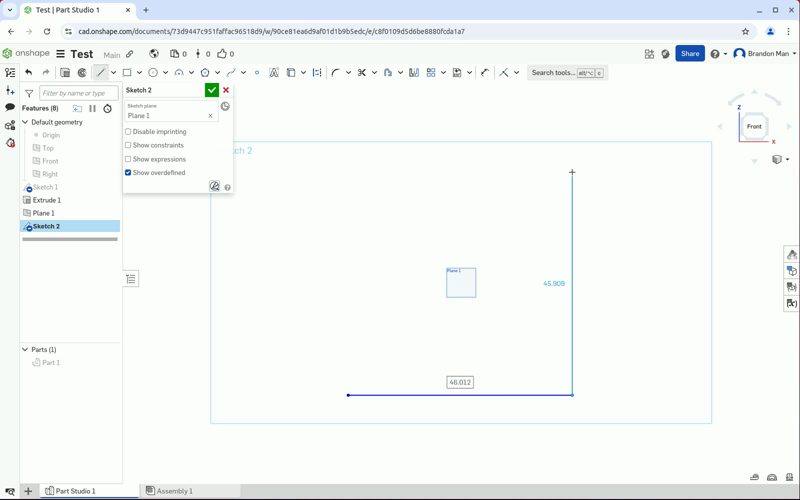
key_up(shift)
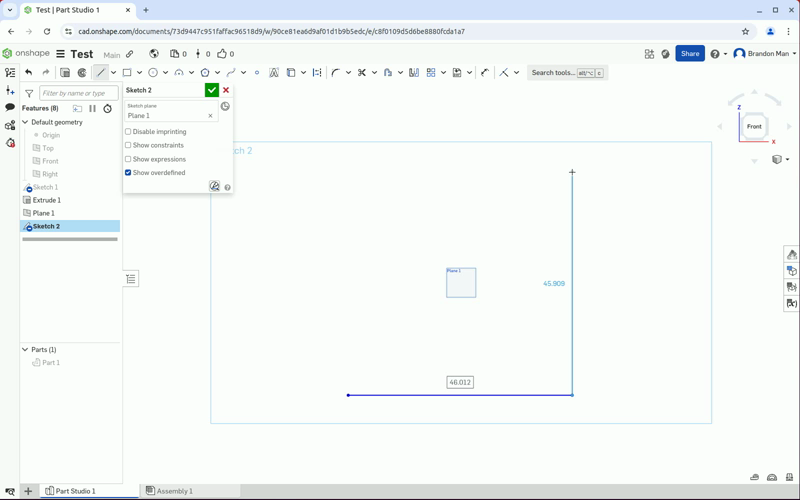
key_down(shift)
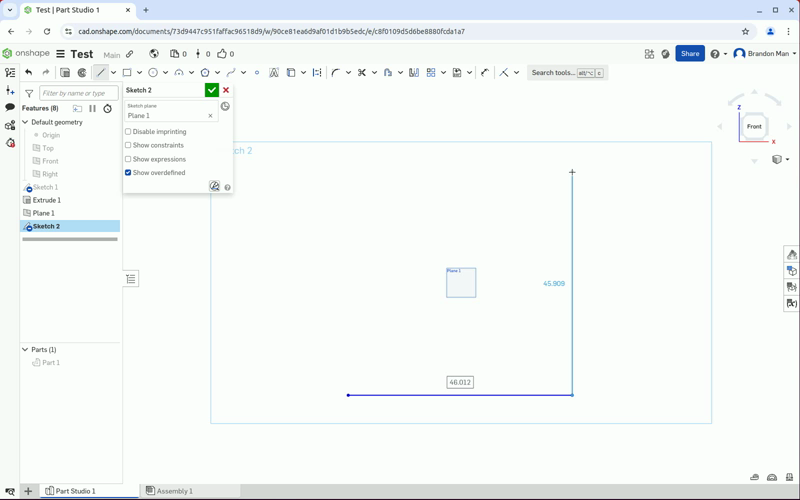
mouse_move(348, 171)
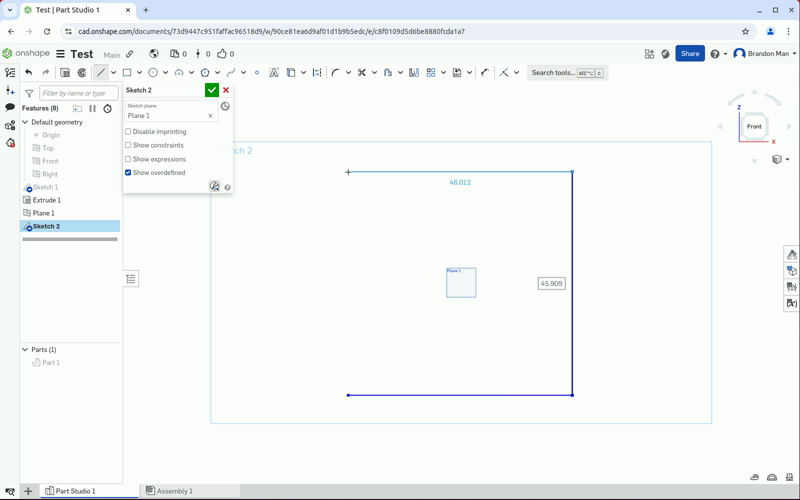
click(348, 171)
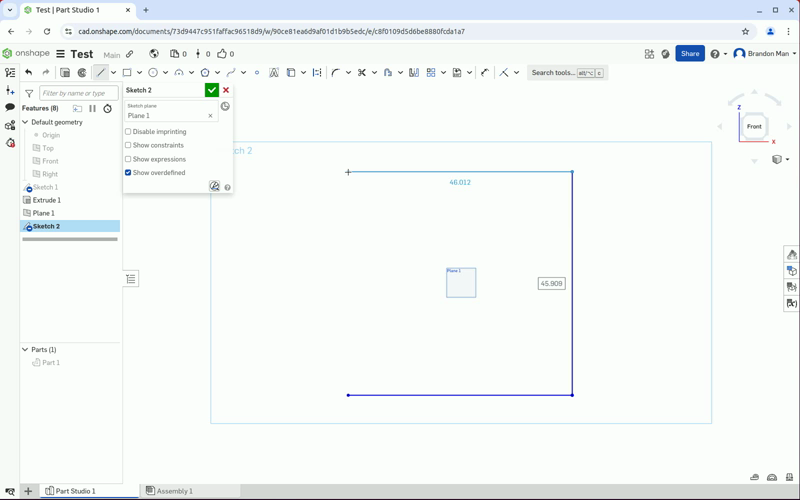
key_up(shift)
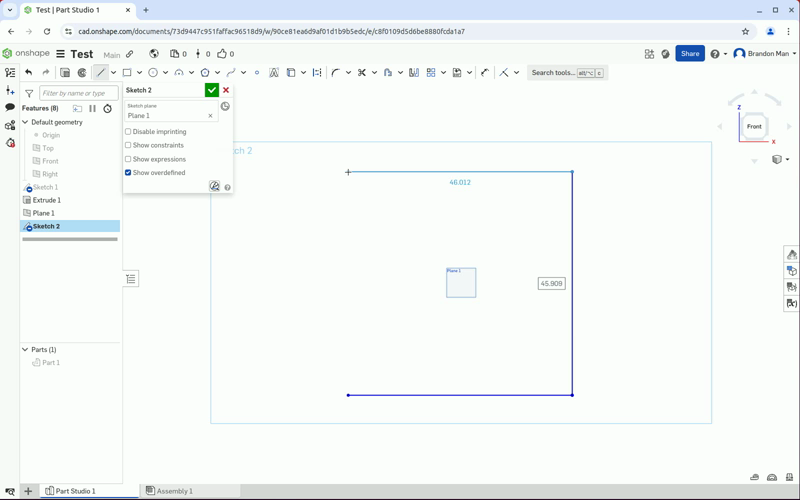
key_down(shift)
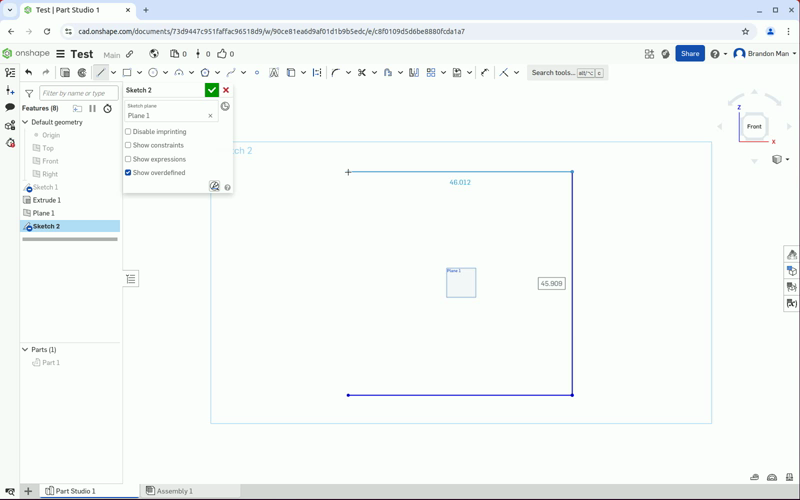
mouse_move(348, 395)
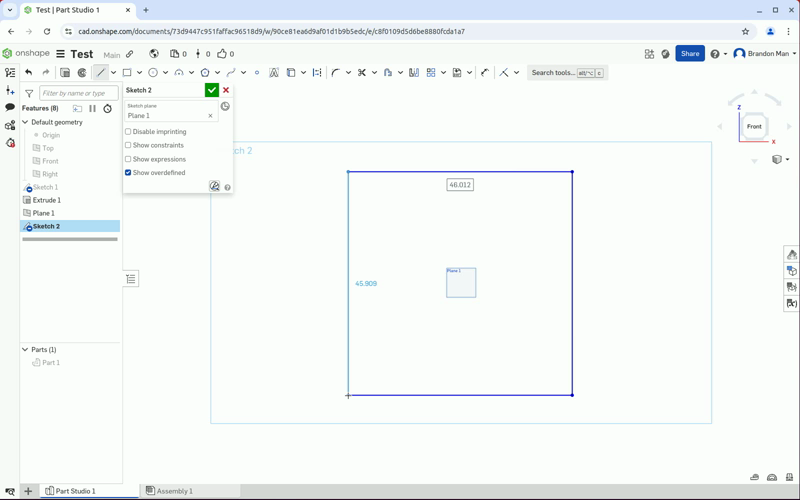
key_up(shift)
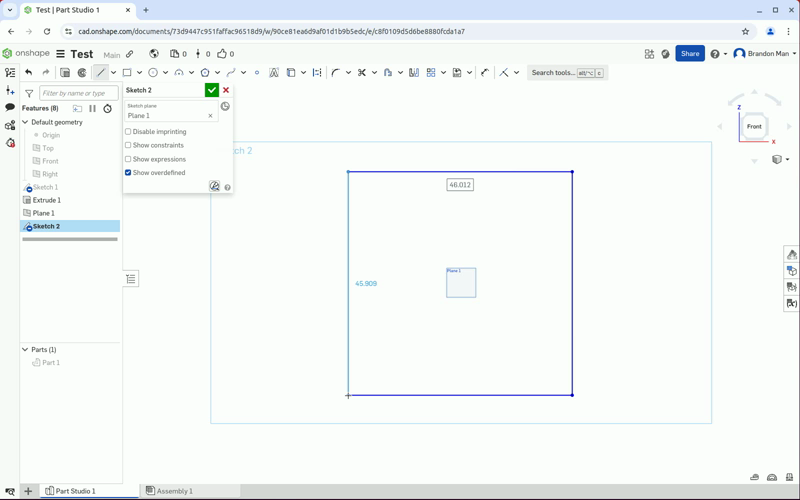
click(348, 395)
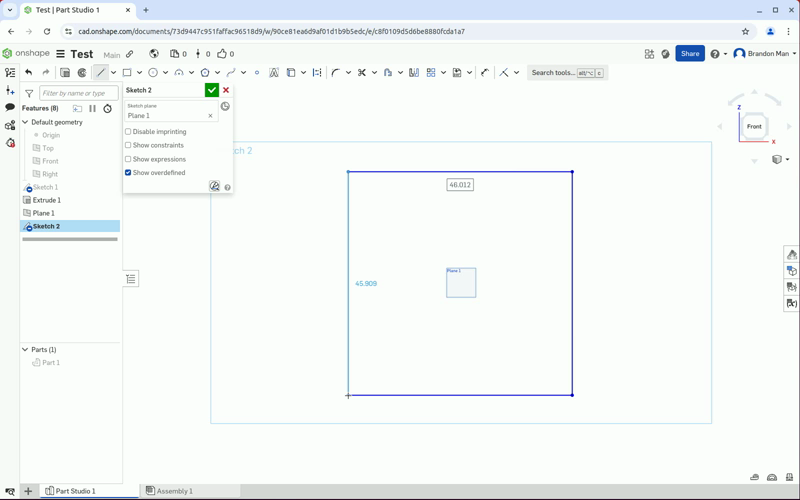
key(esc)
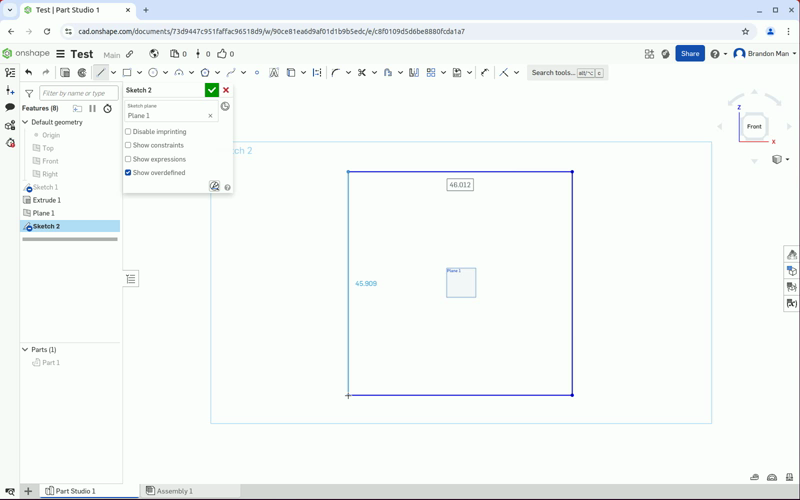
key(c)
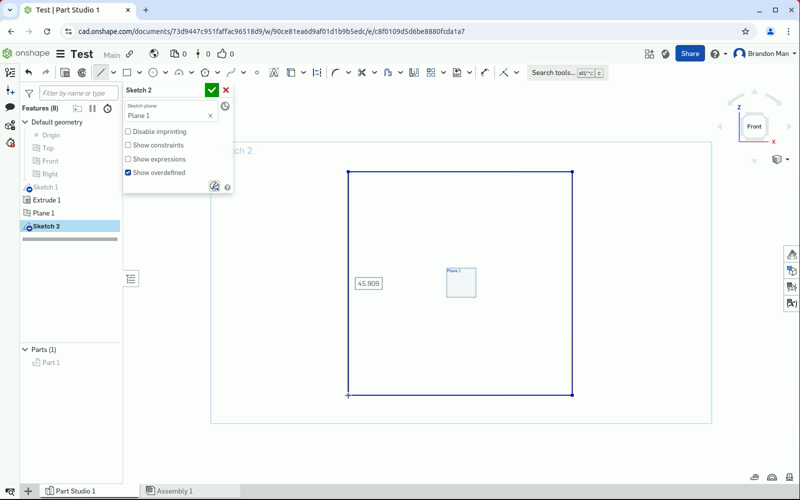
key_down(shift)
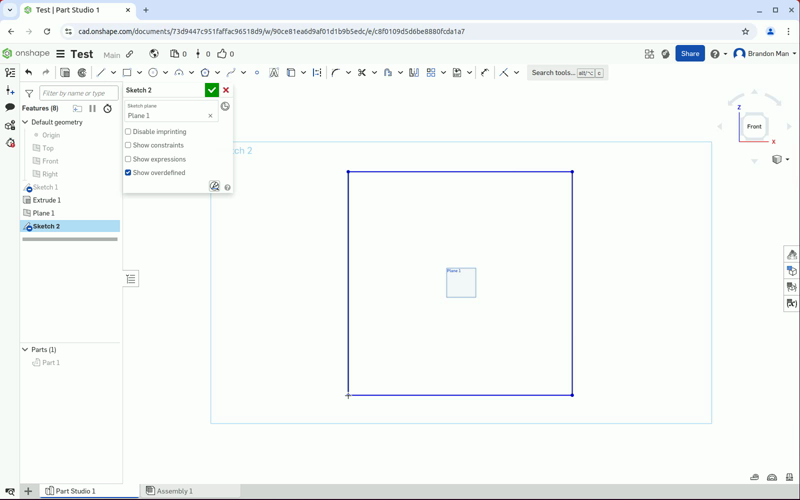
mouse_move(461, 282)
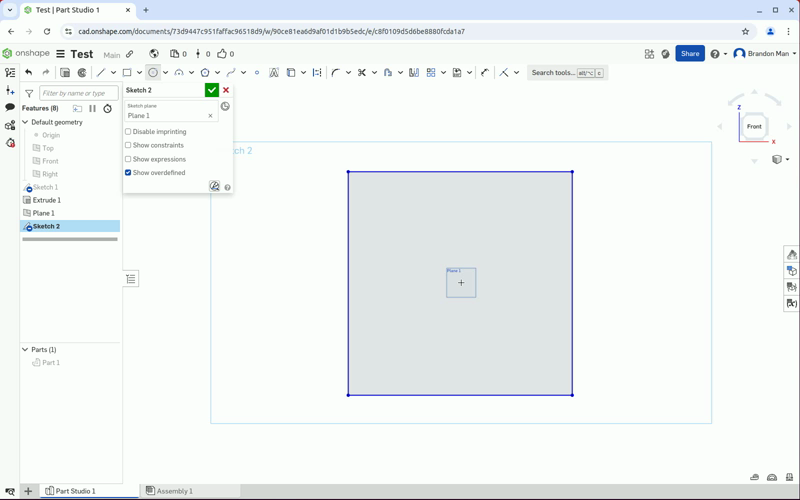
click(461, 282)
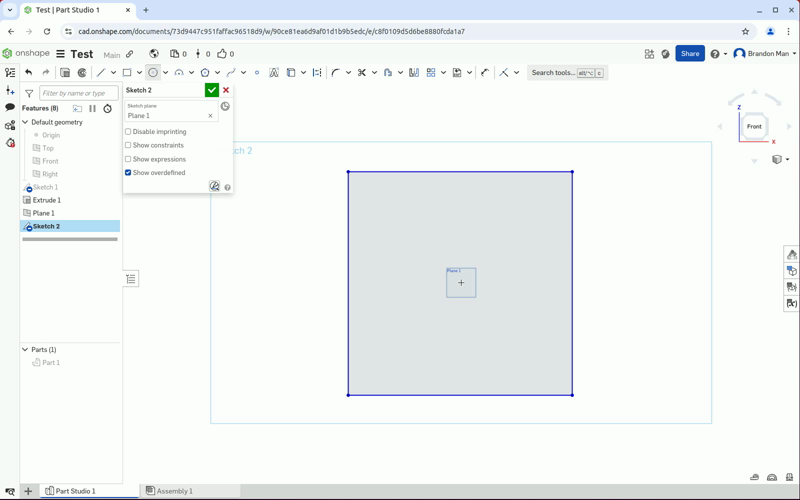
key_up(shift)
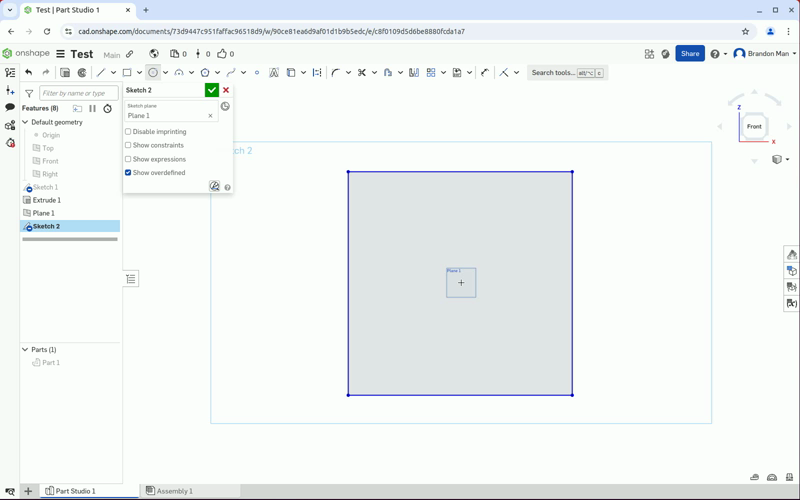
mouse_move(565, 282)
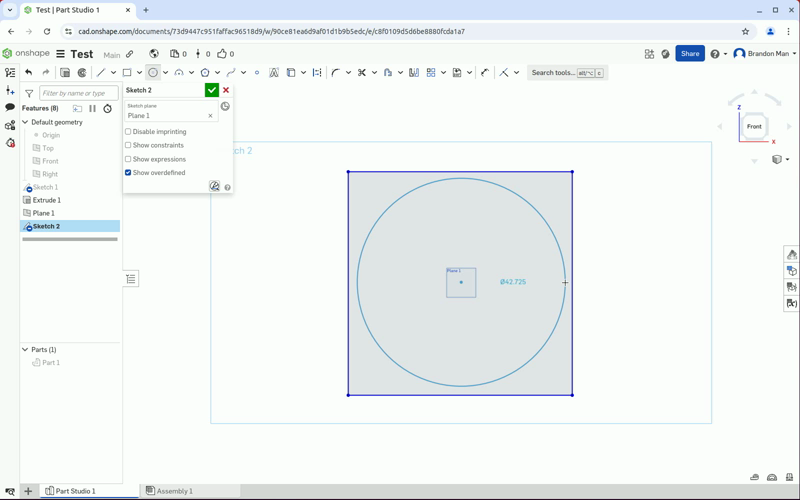
click(565, 282)
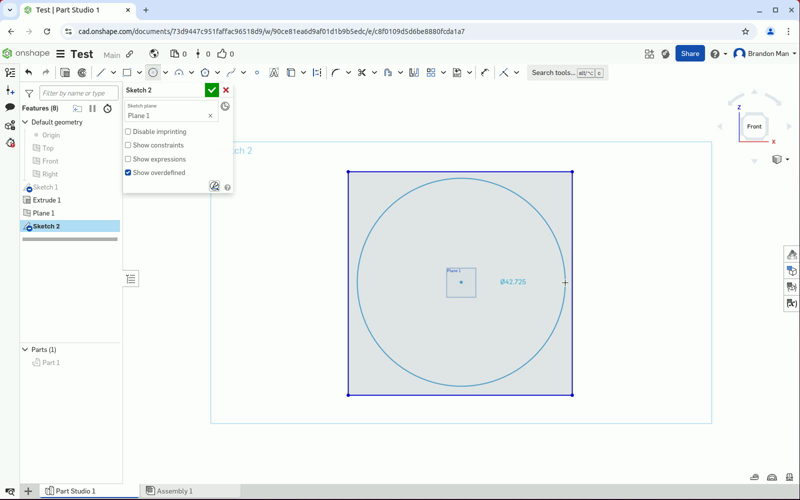
key(esc)
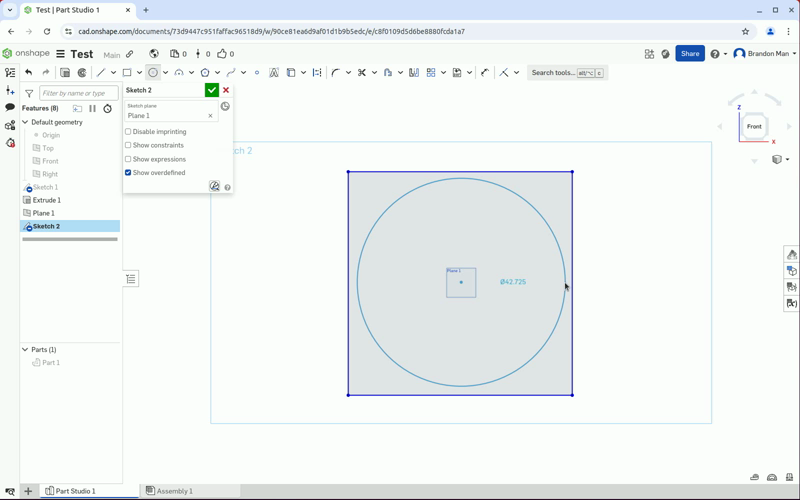
mouse_move(366, 188)
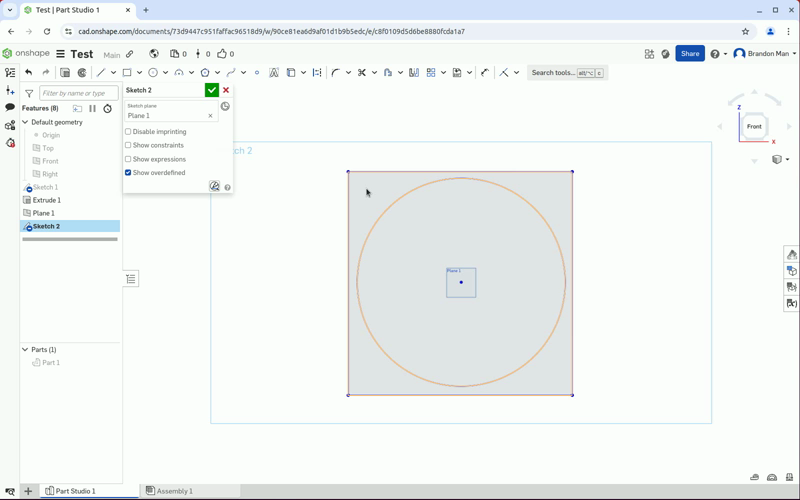
click(366, 188)
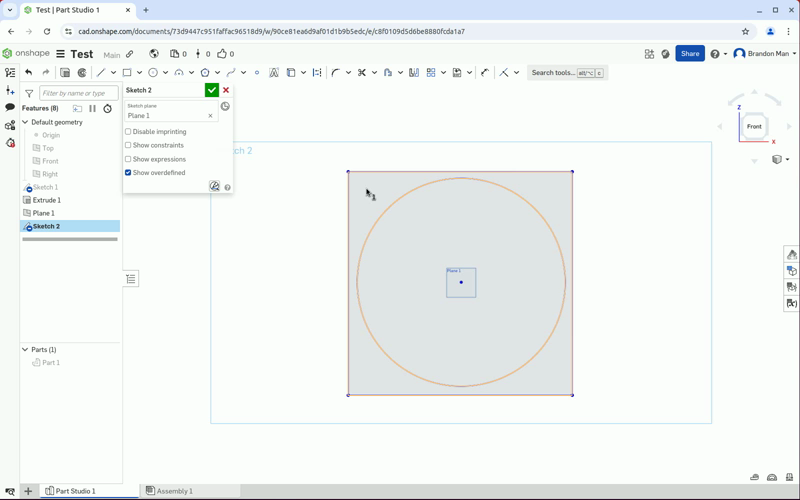
mouse_move(73, 352)
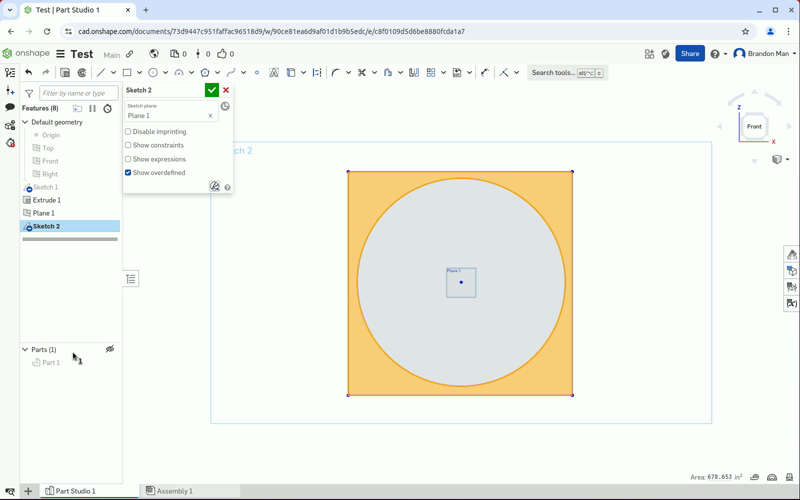
key(shift+y)
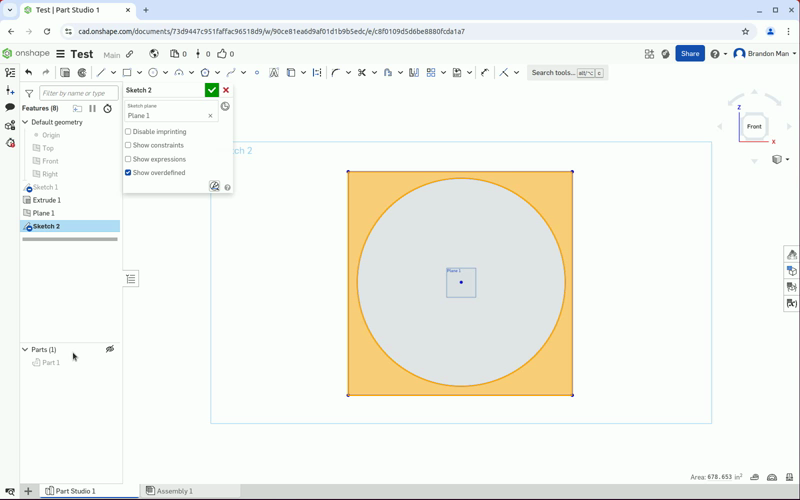
key(shift+e)
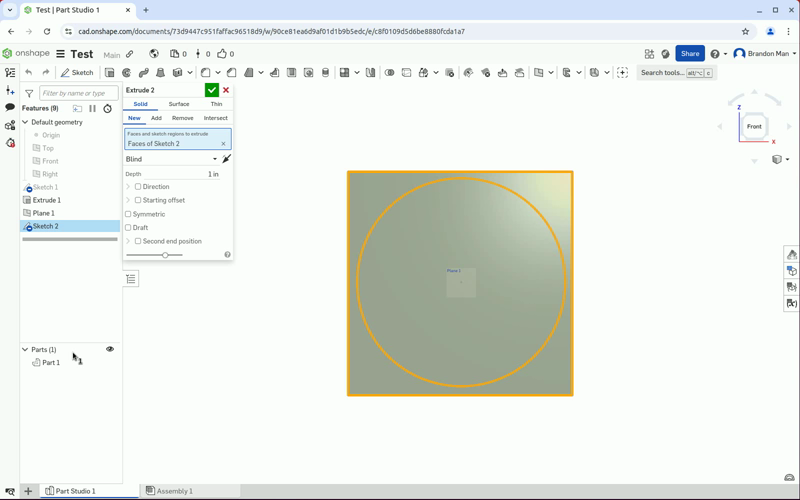
mouse_move(143, 106)
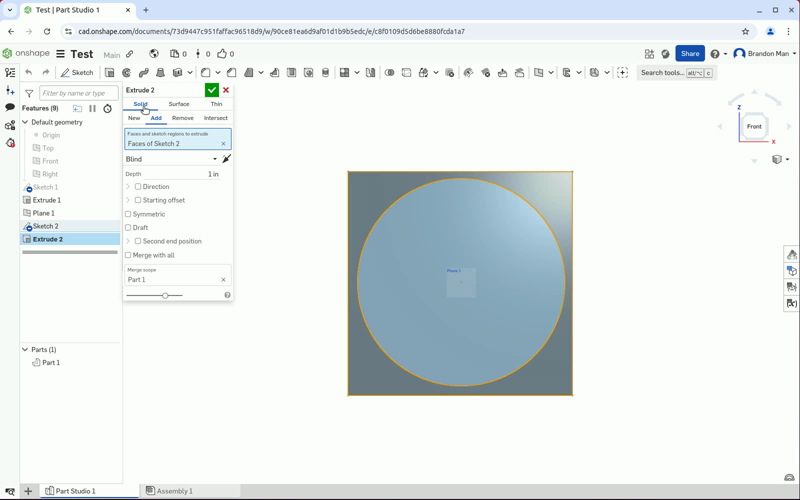
click(143, 106)
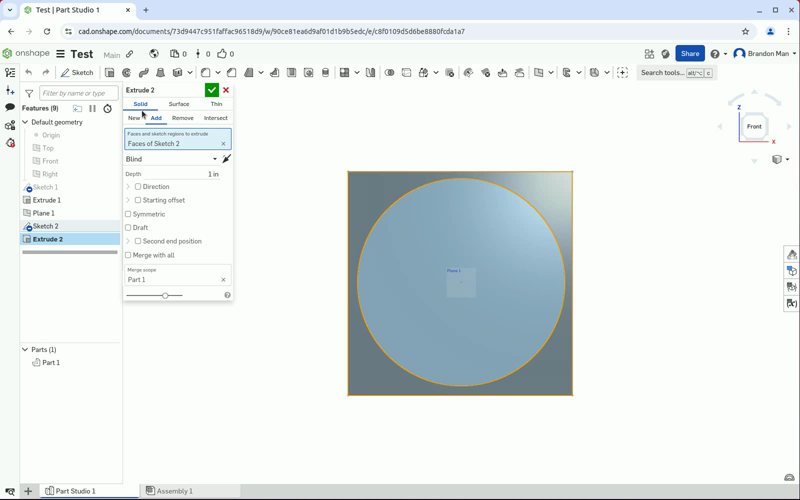
mouse_move(137, 120)
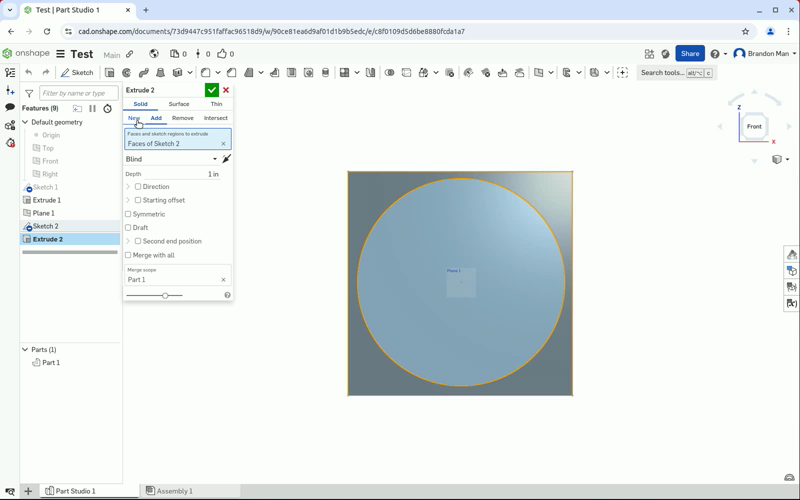
click(137, 120)
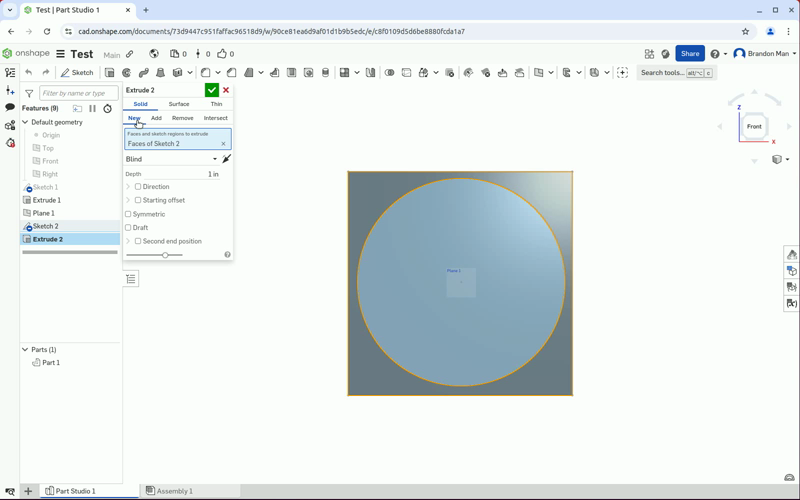
key(tab, 4)
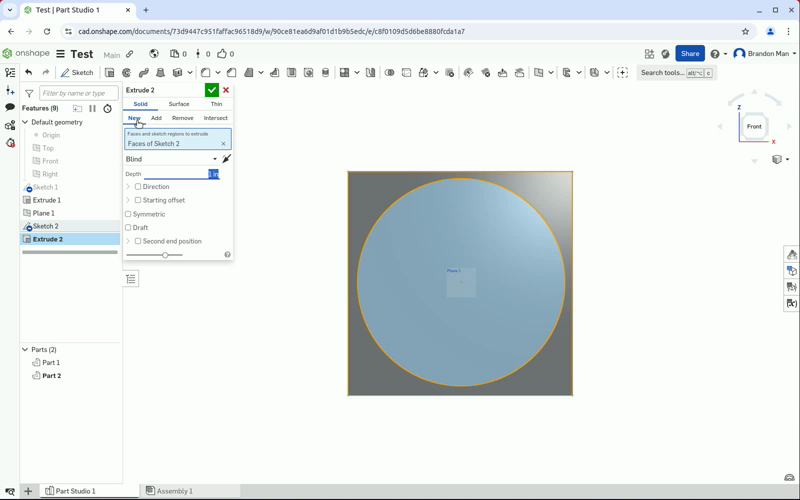
text(1.204)
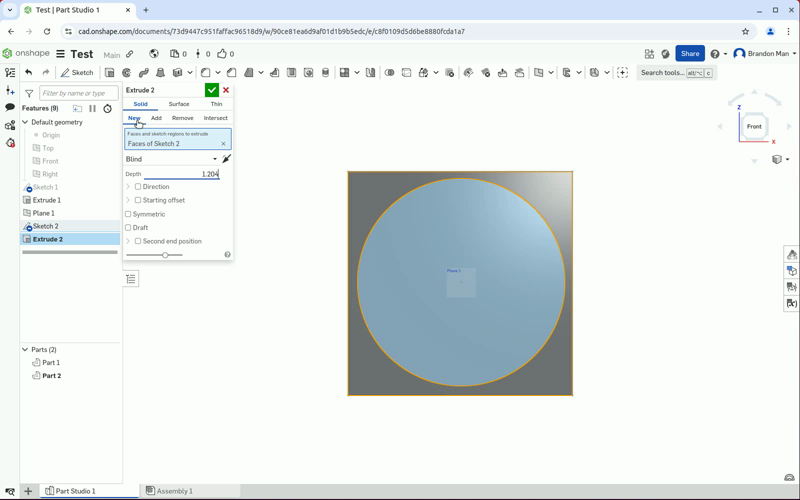
key(enter)
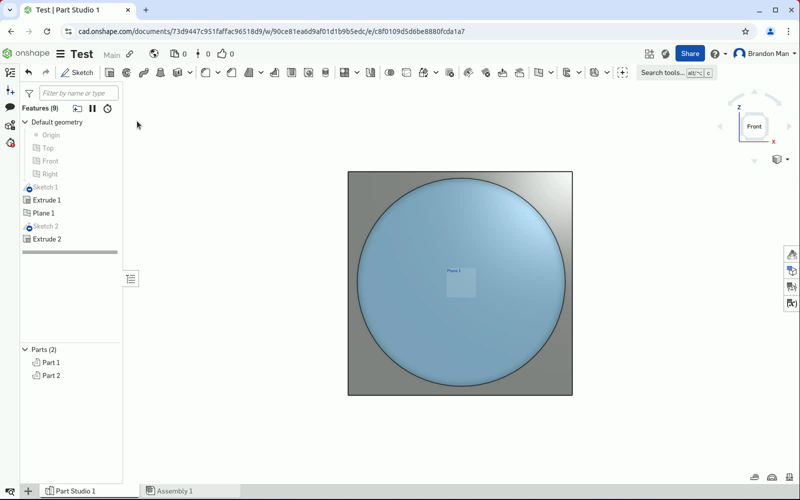
key(shift+h)
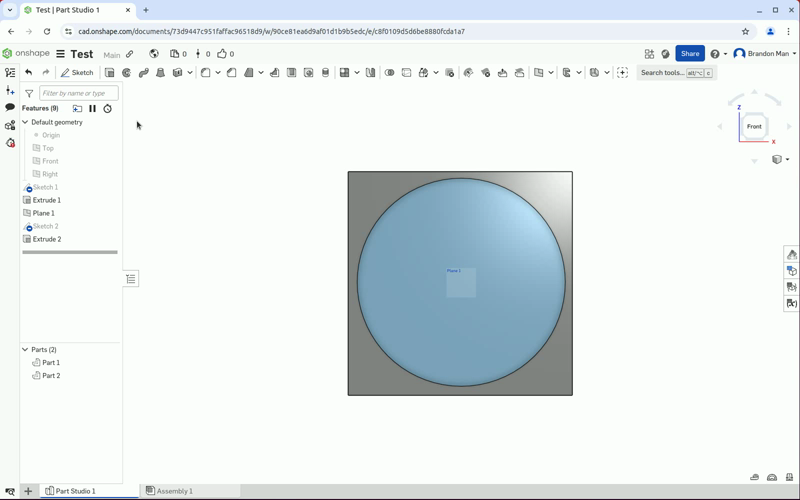
key(shift+h)
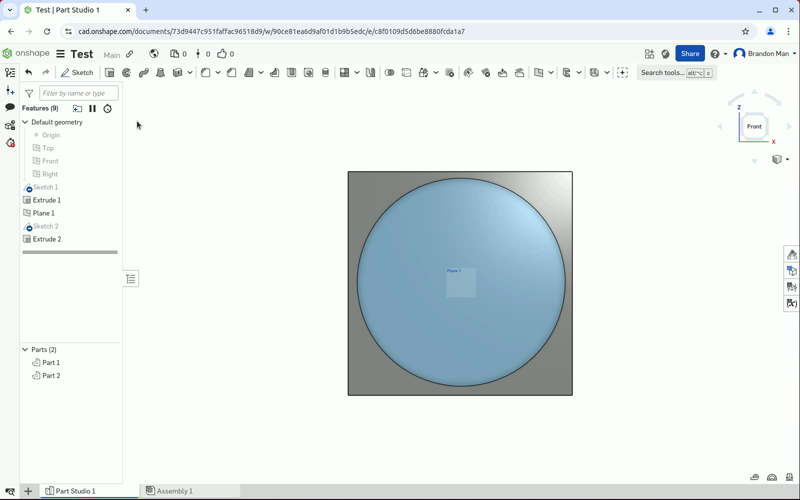
mouse_move(73, 189)
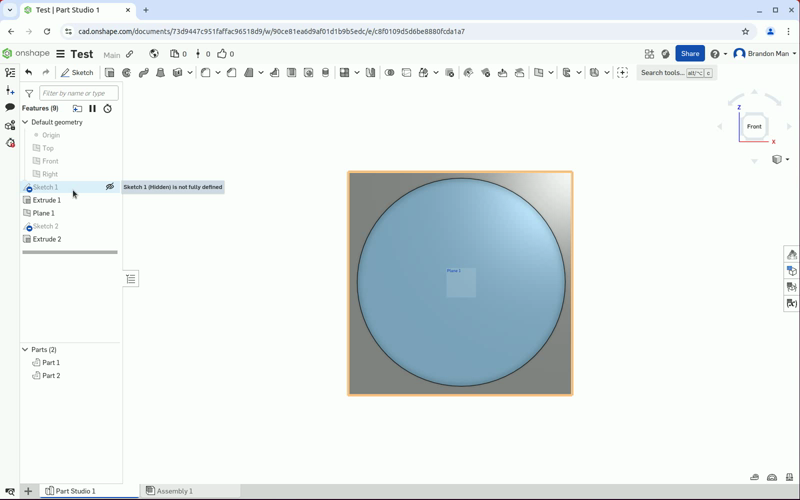
click(73, 189)
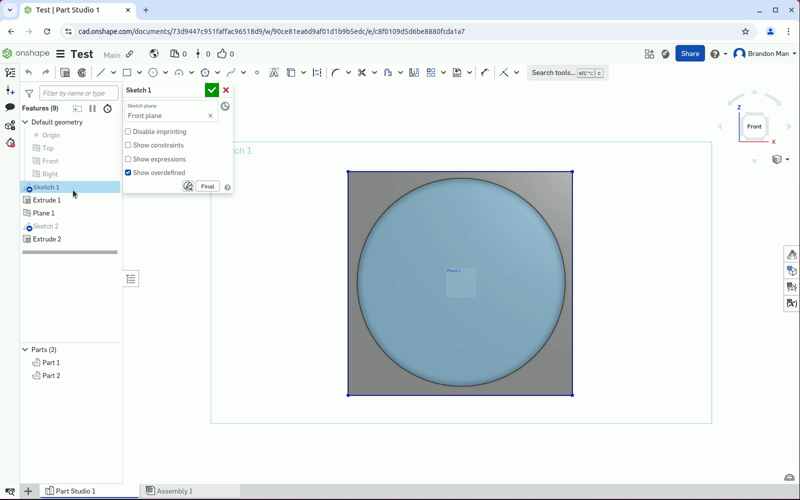
mouse_move(229, 92)
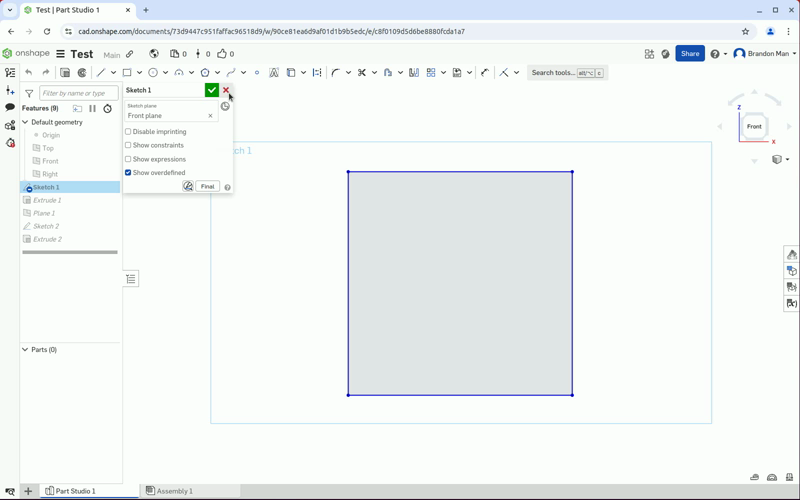
click(229, 92)
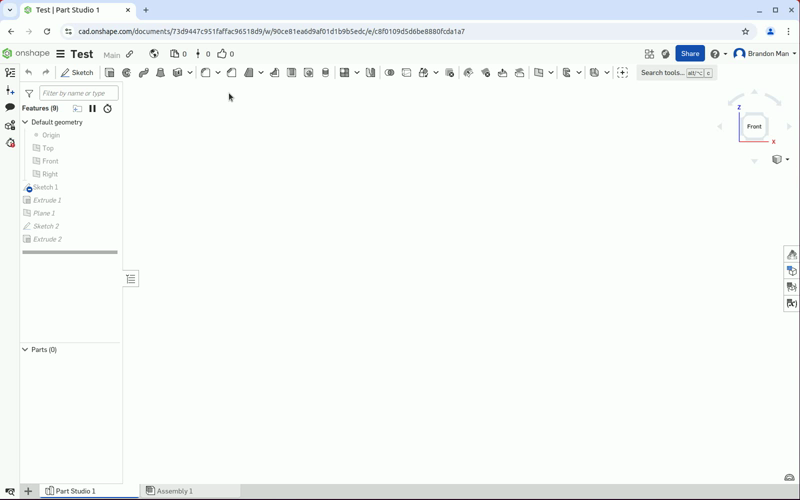
key(shift+s)
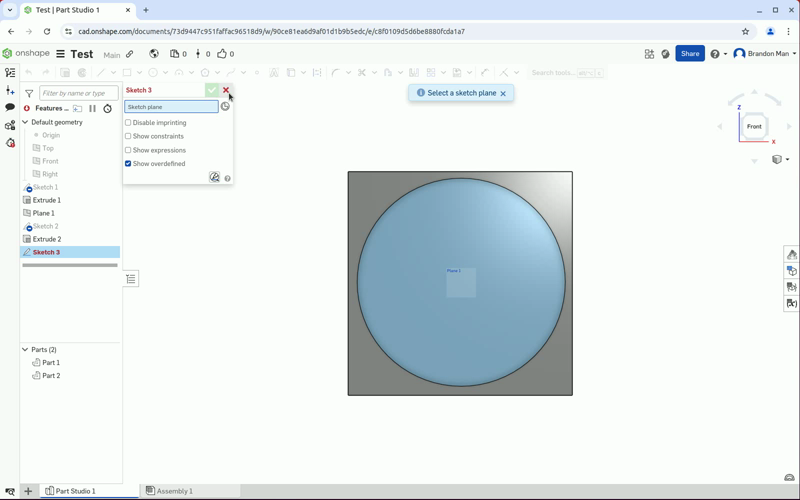
mouse_move(73, 215)
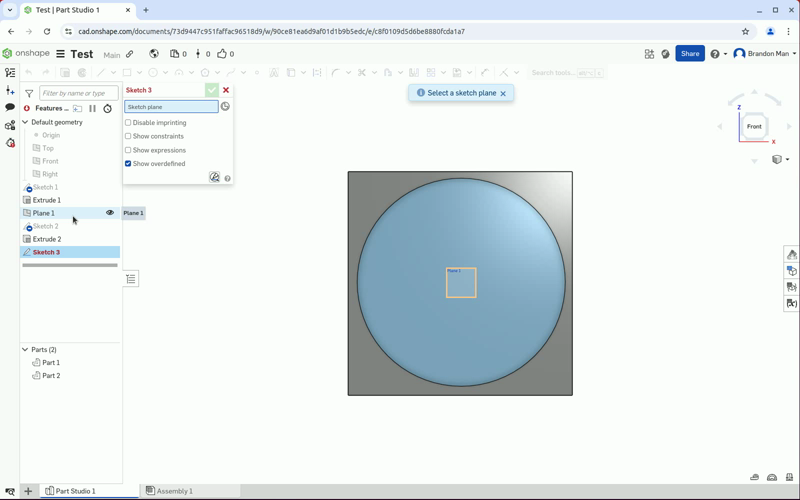
click(73, 215)
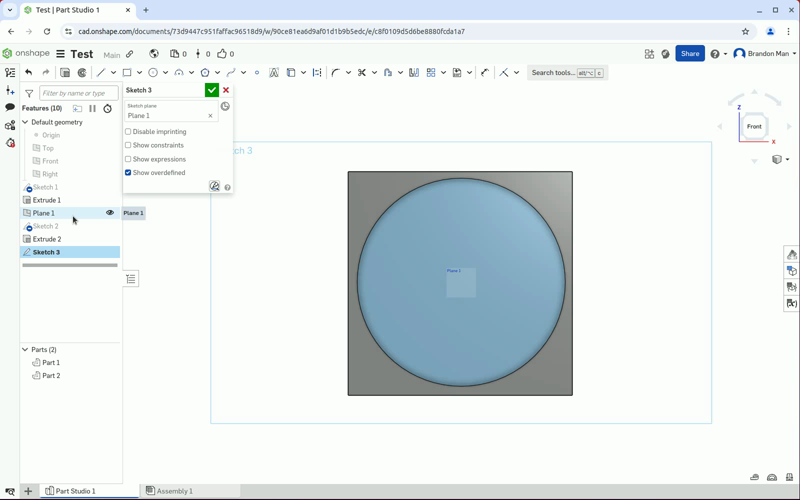
mouse_move(73, 352)
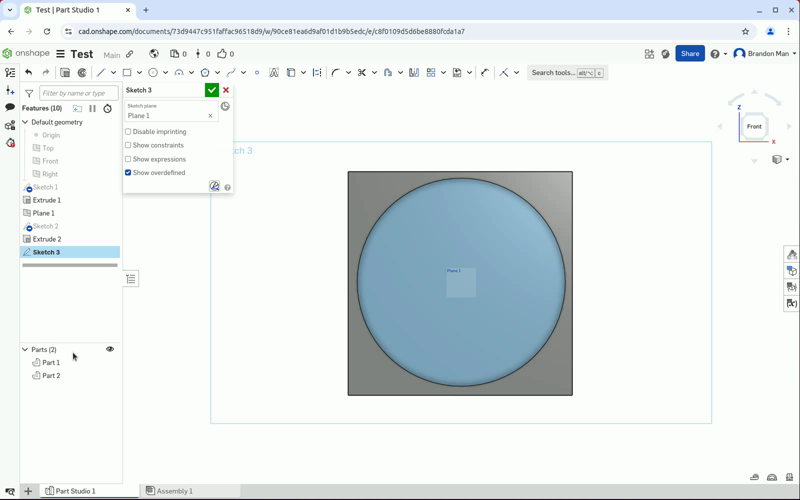
key(y)
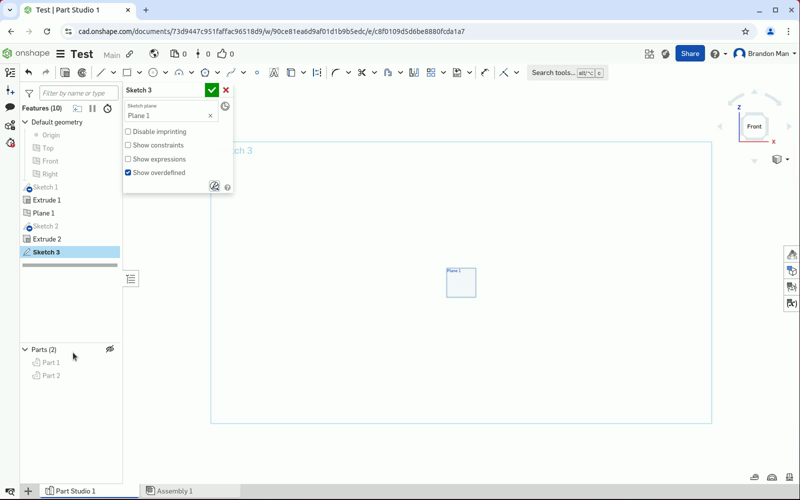
key(c)
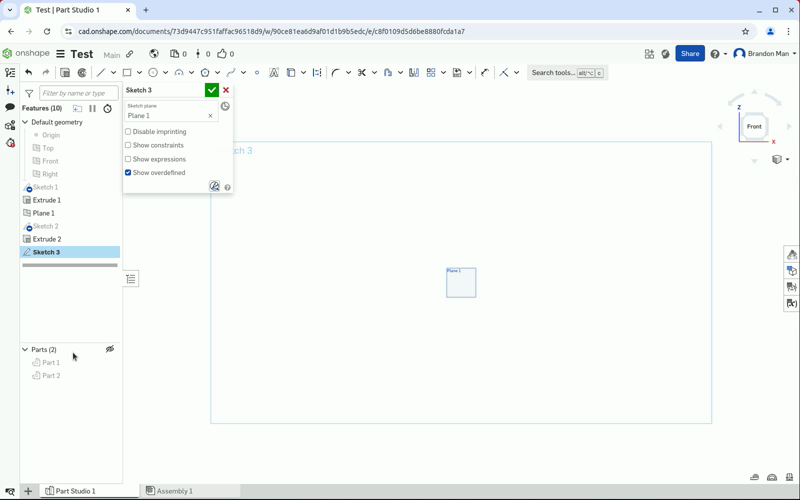
key_down(shift)
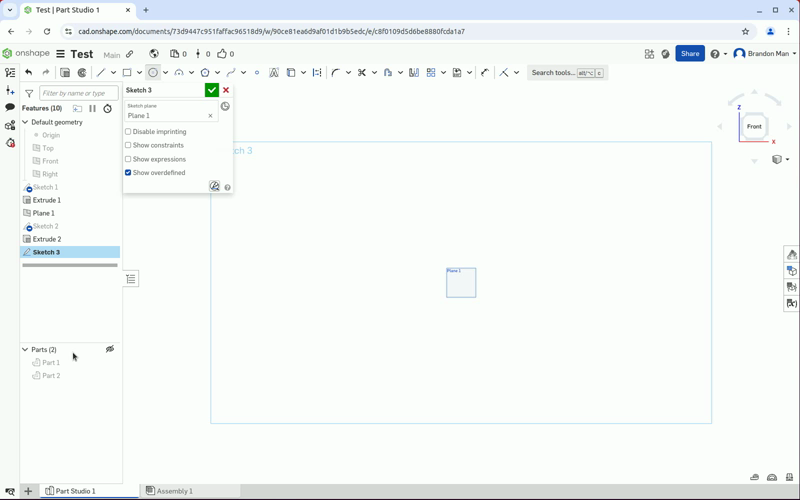
mouse_move(461, 253)
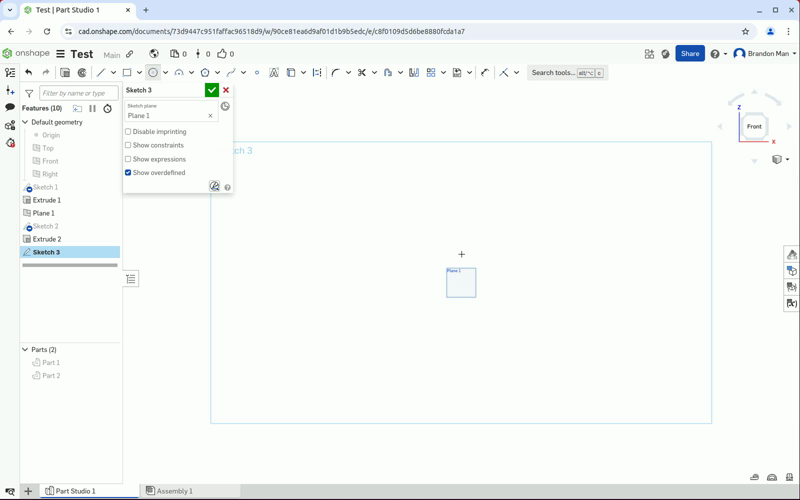
click(461, 253)
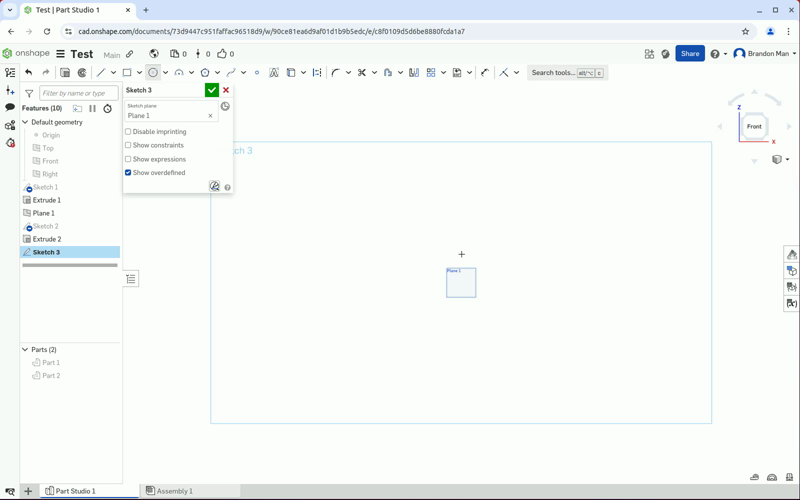
key_up(shift)
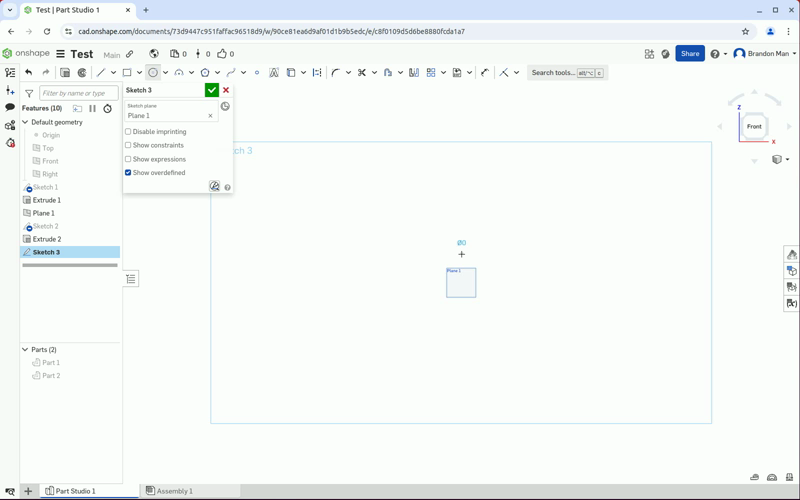
mouse_move(468, 253)
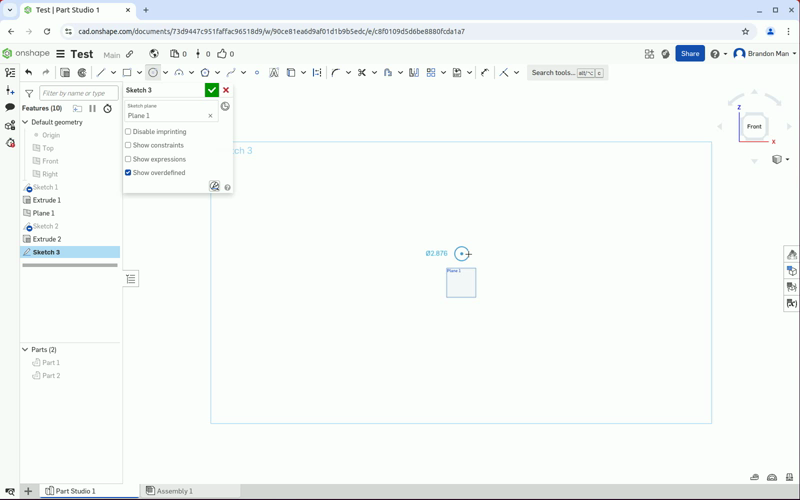
click(468, 253)
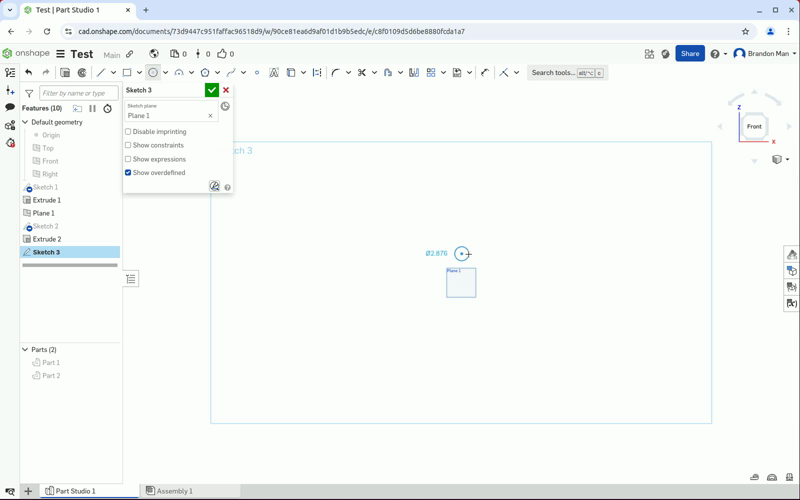
key(esc)
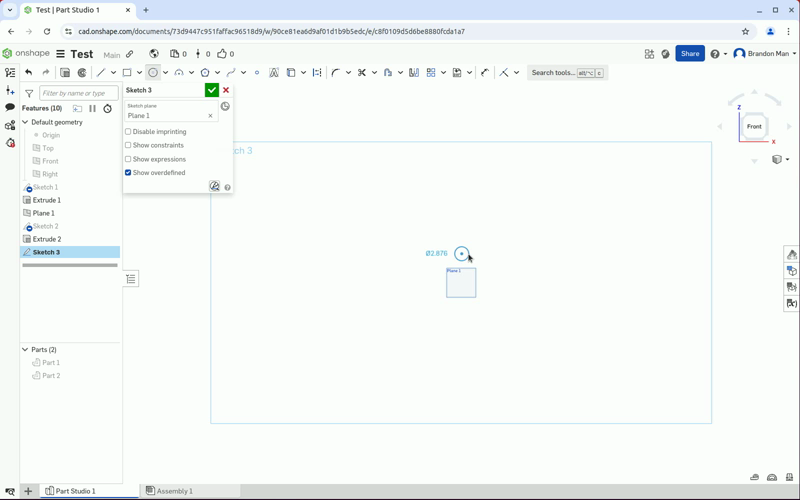
mouse_move(465, 248)
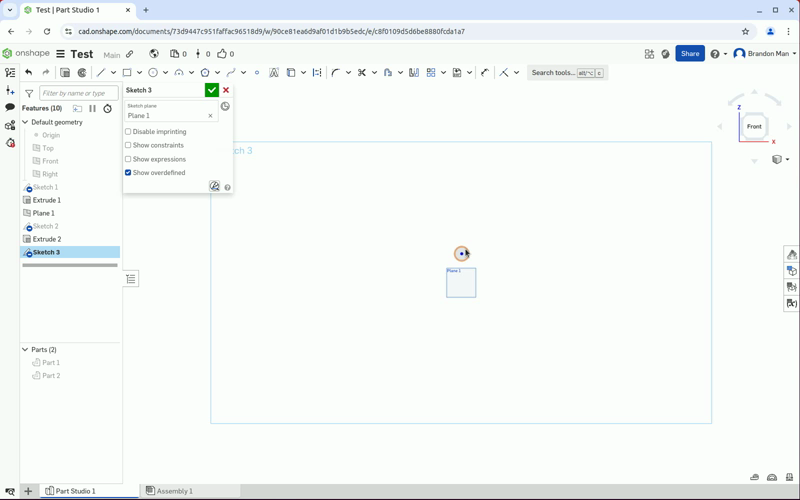
scroll(6)
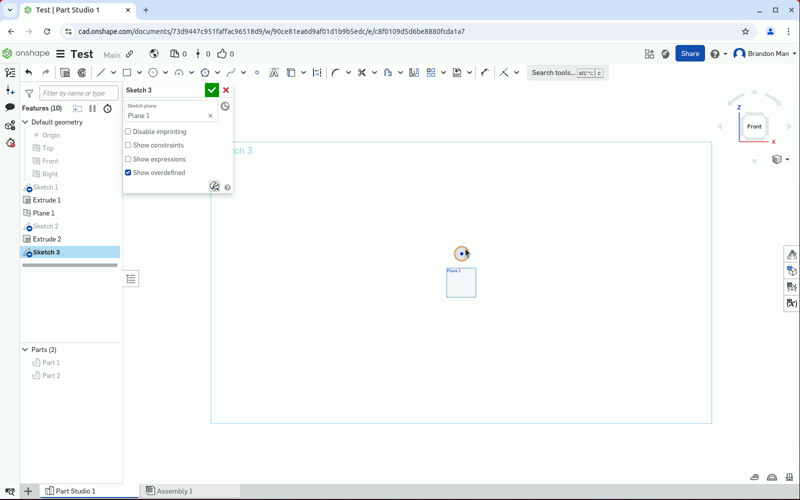
scroll(6)
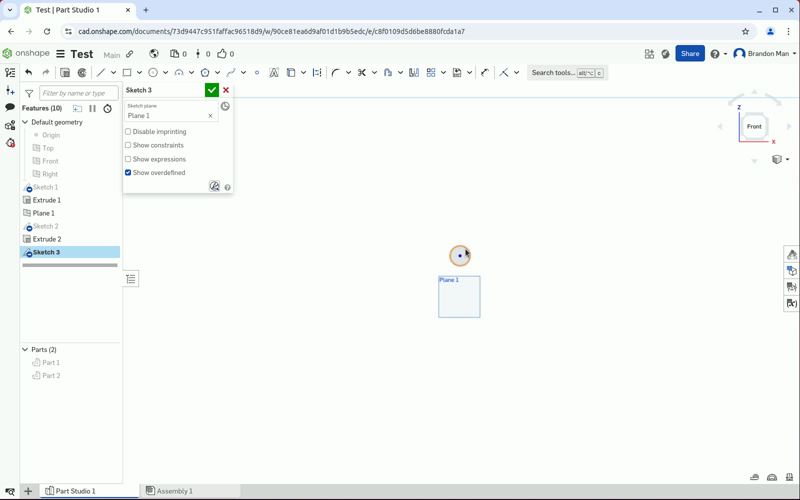
scroll(6)
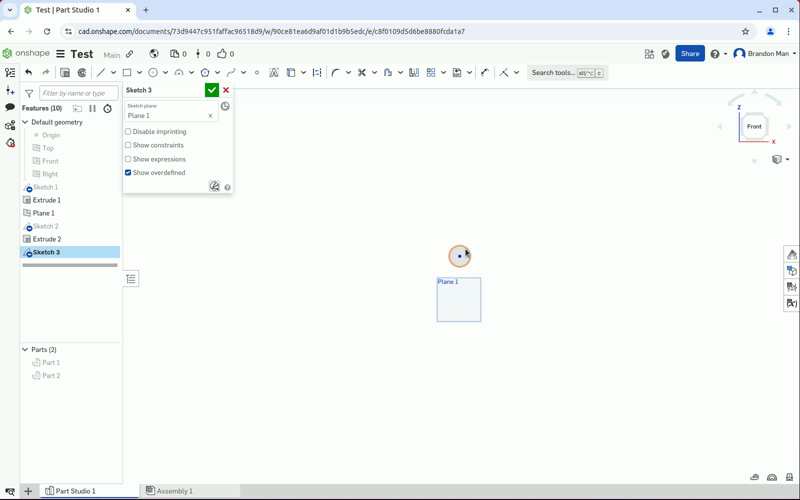
scroll(6)
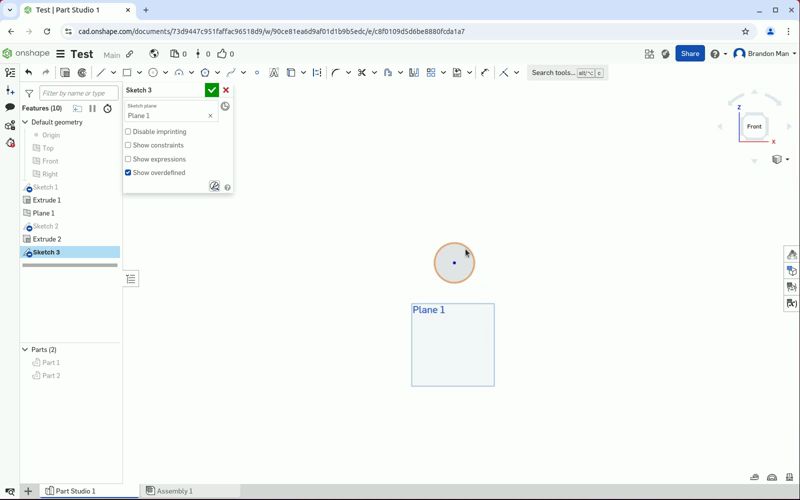
scroll(6)
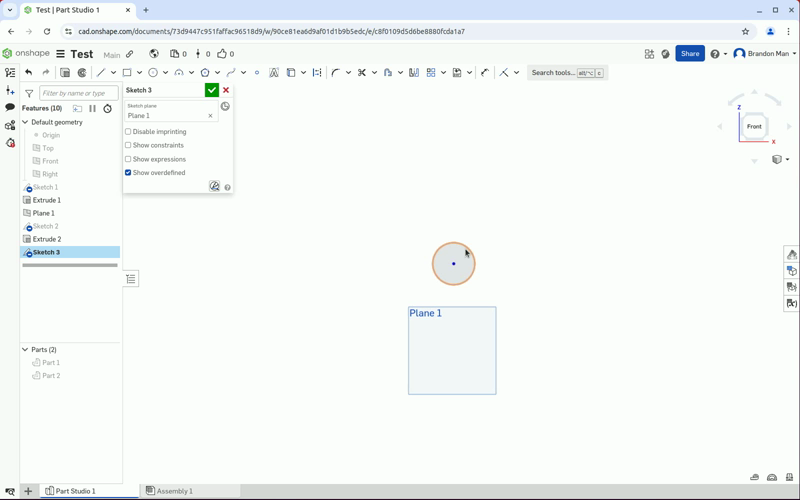
scroll(6)
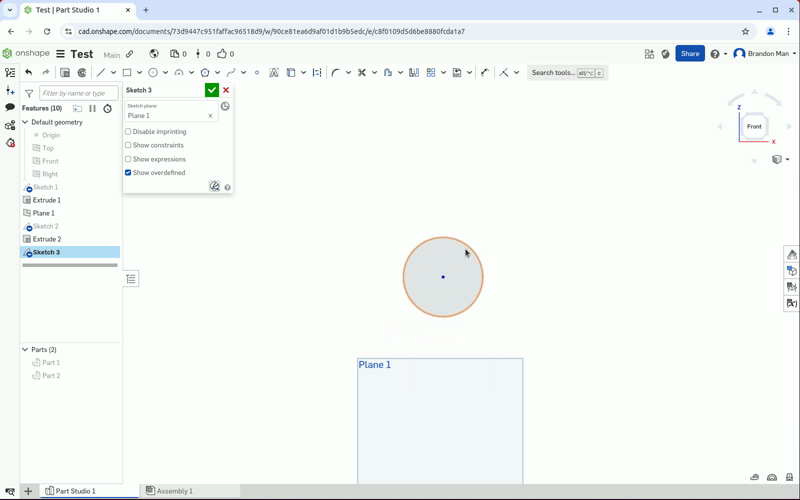
scroll(6)
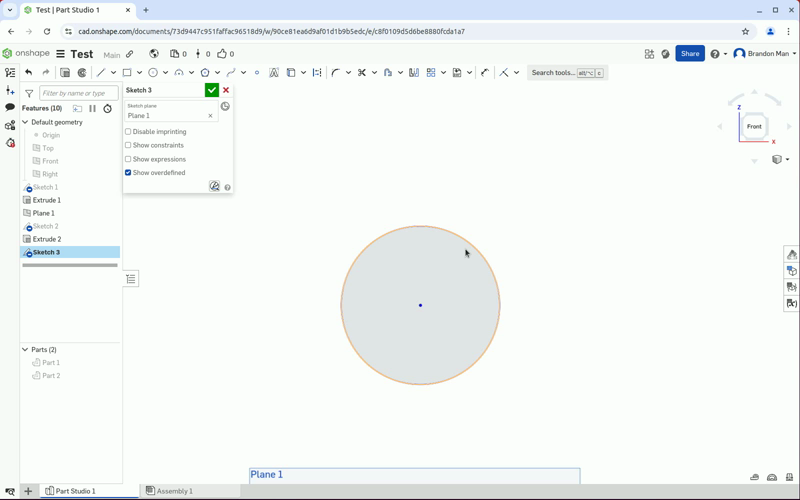
click(465, 248)
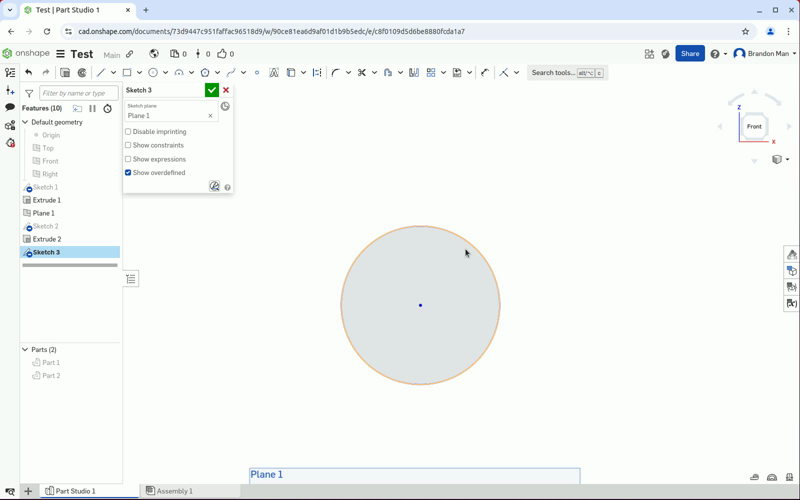
scroll(-6)
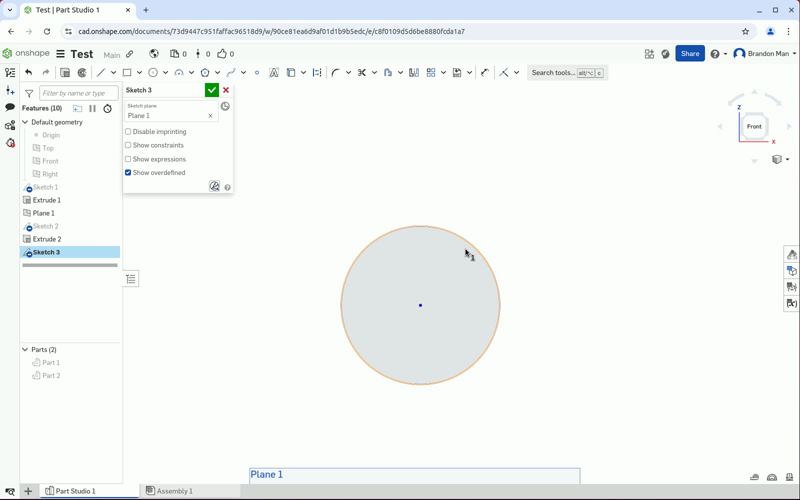
scroll(-6)
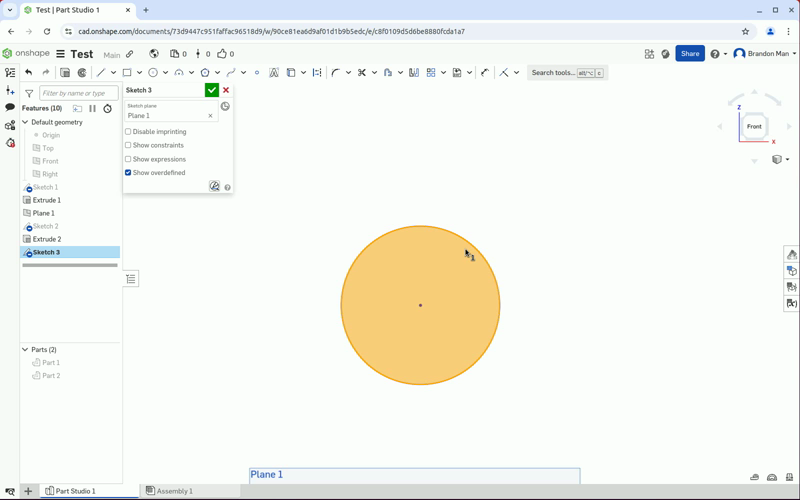
scroll(-6)
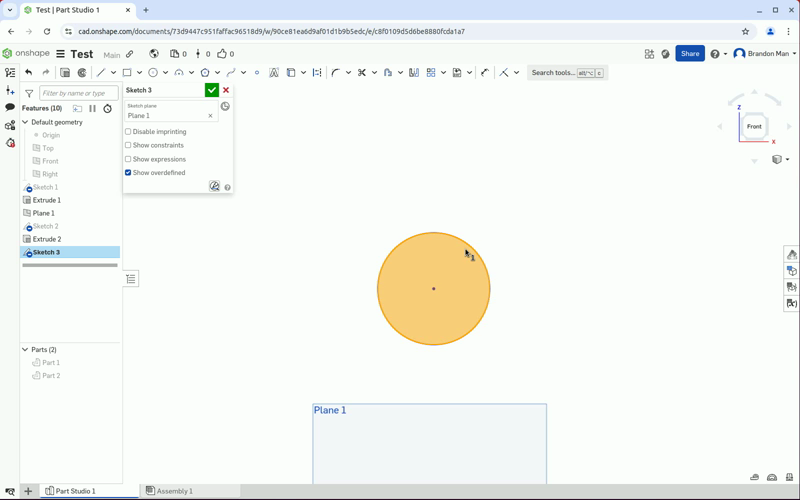
scroll(-6)
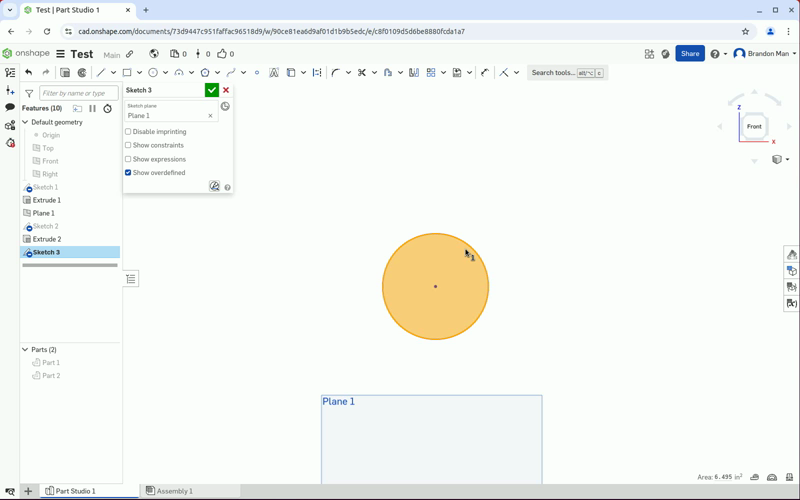
scroll(-6)
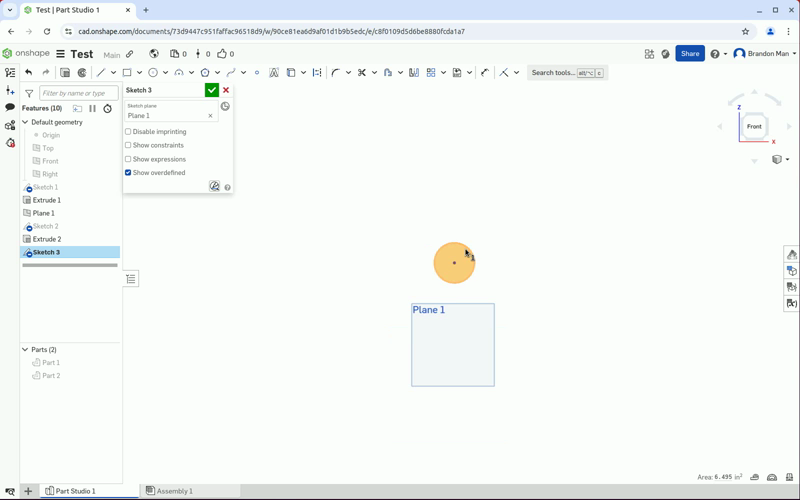
scroll(-6)
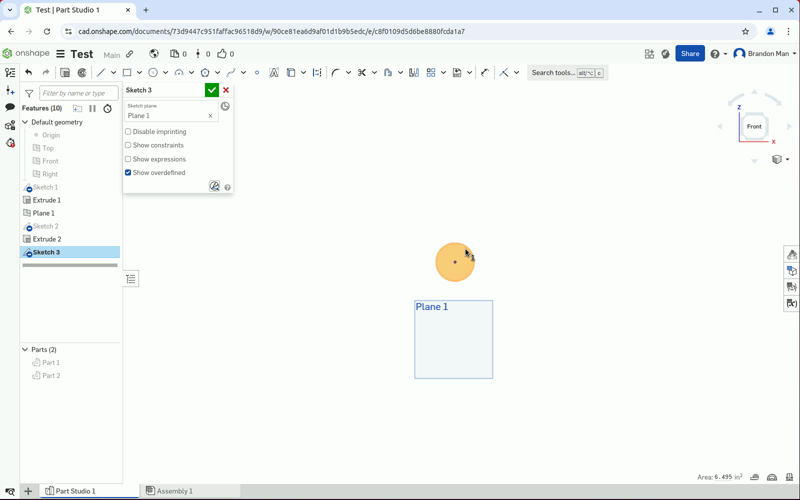
scroll(-6)
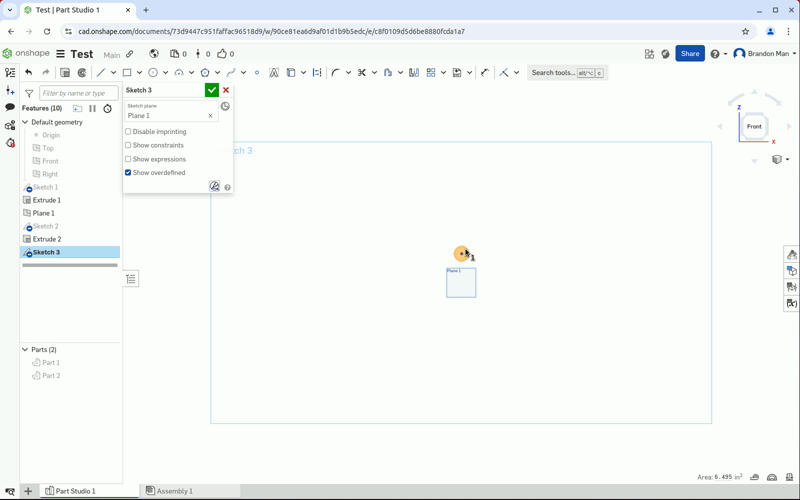
mouse_move(73, 352)
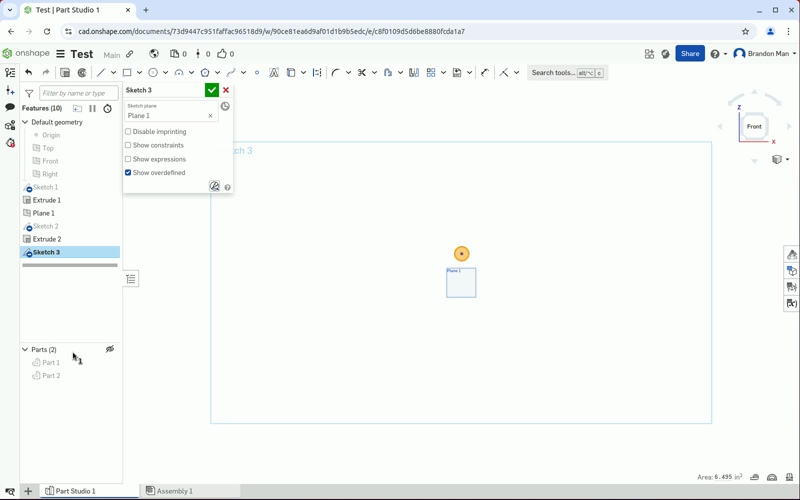
key(shift+y)
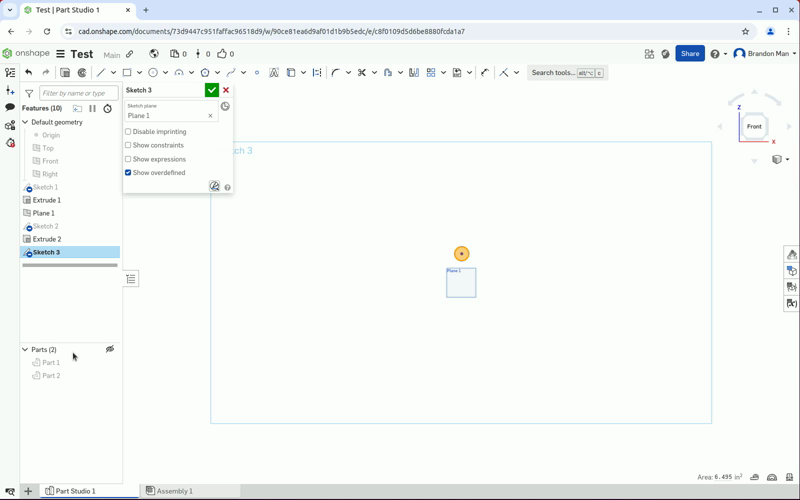
key(shift+e)
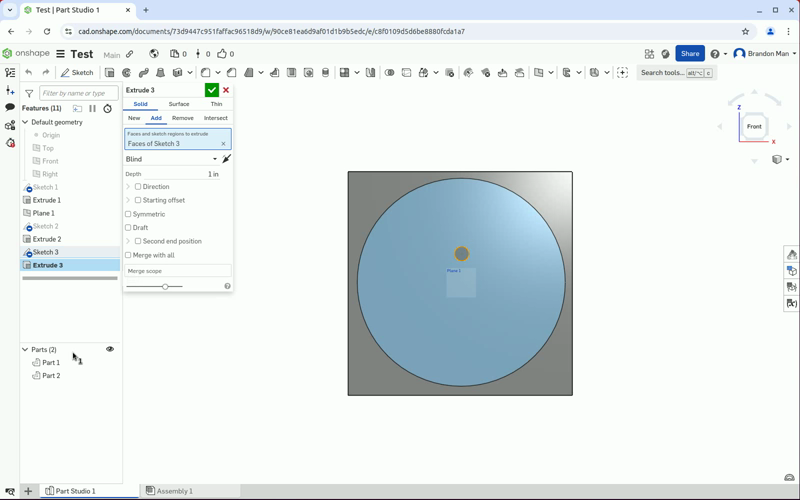
mouse_move(143, 106)
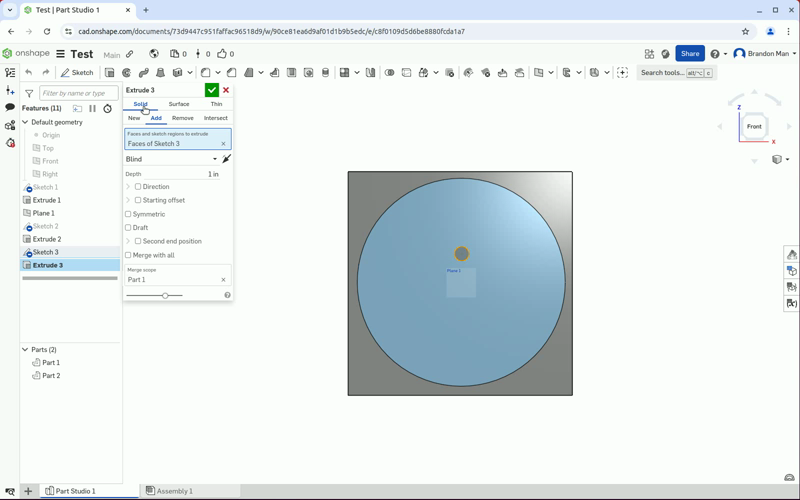
click(143, 106)
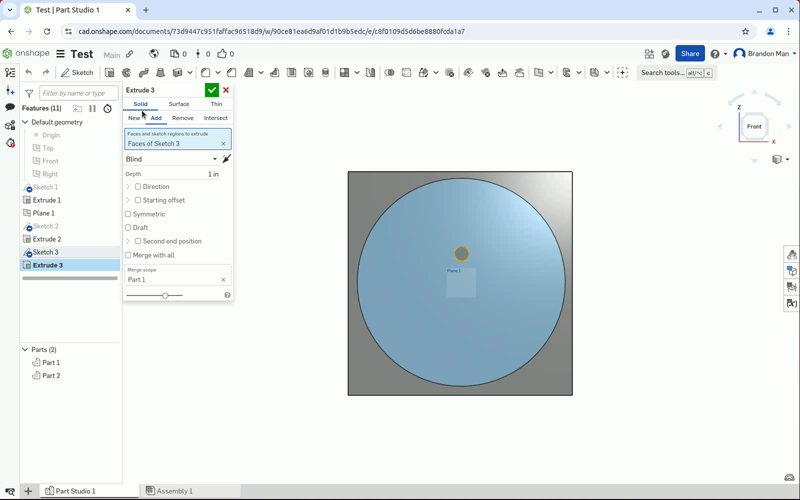
mouse_move(137, 120)
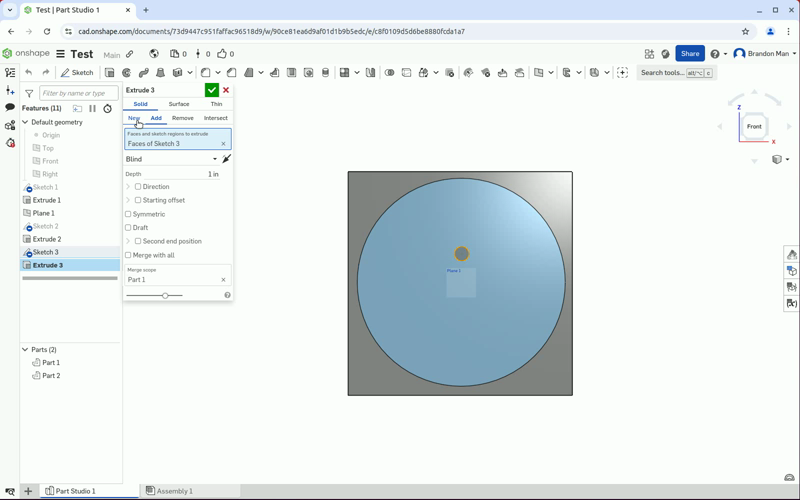
click(137, 120)
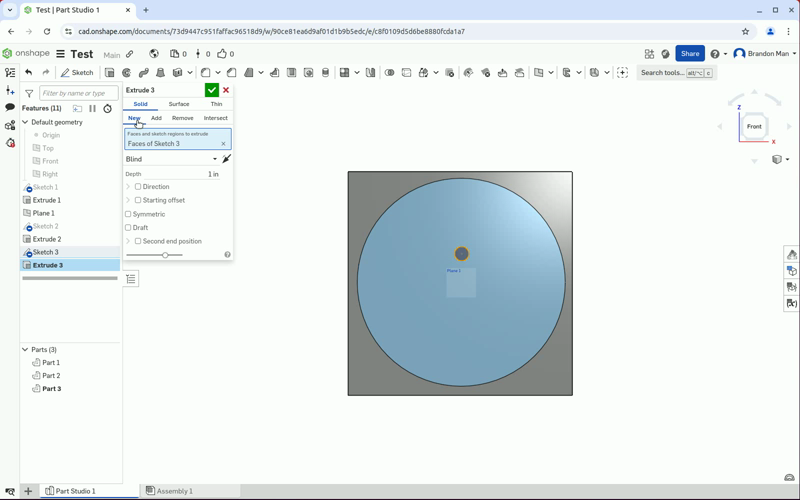
key(tab, 4)
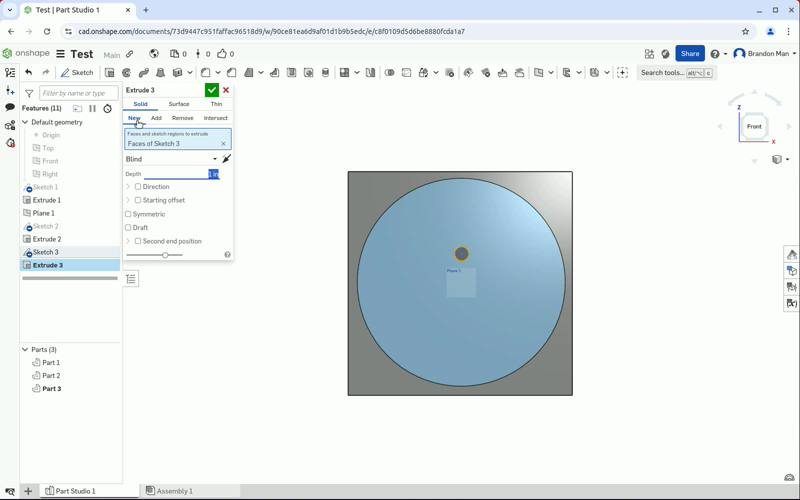
text(1.204)
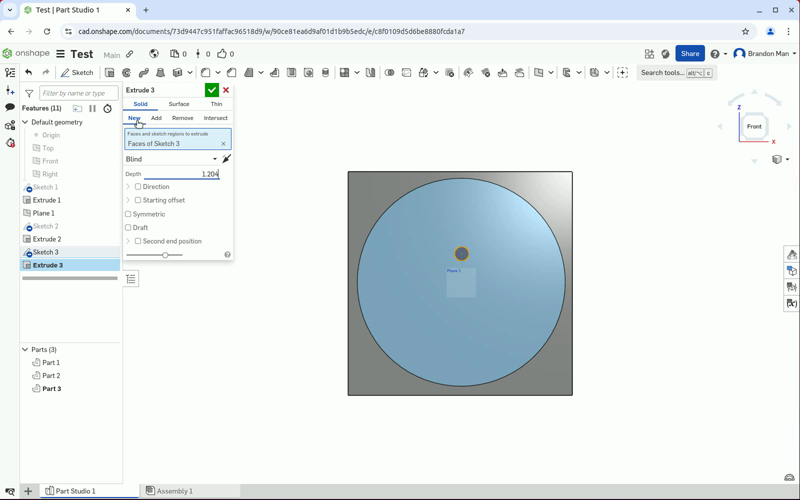
key(enter)
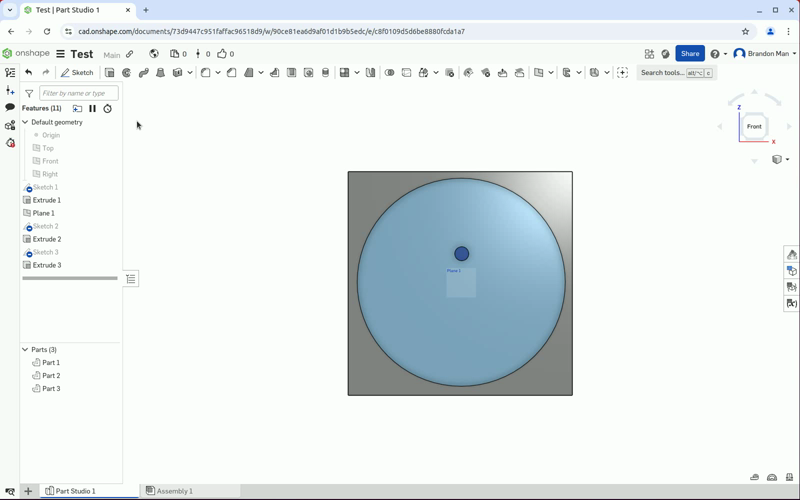
key(shift+h)
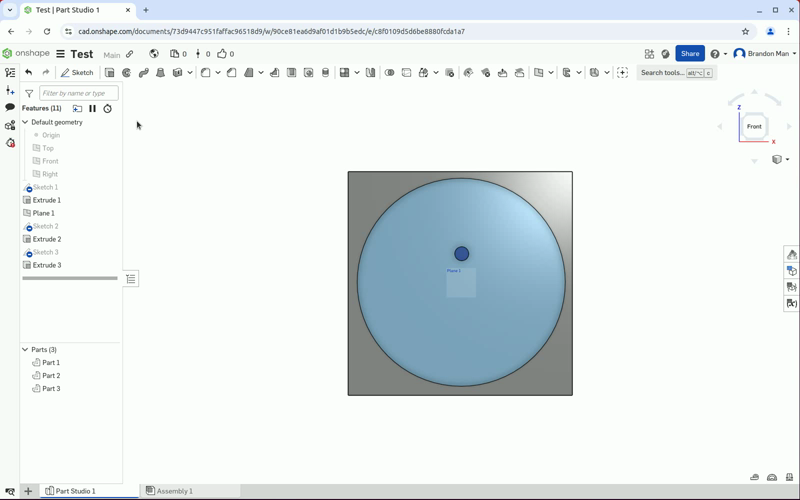
key(shift+h)
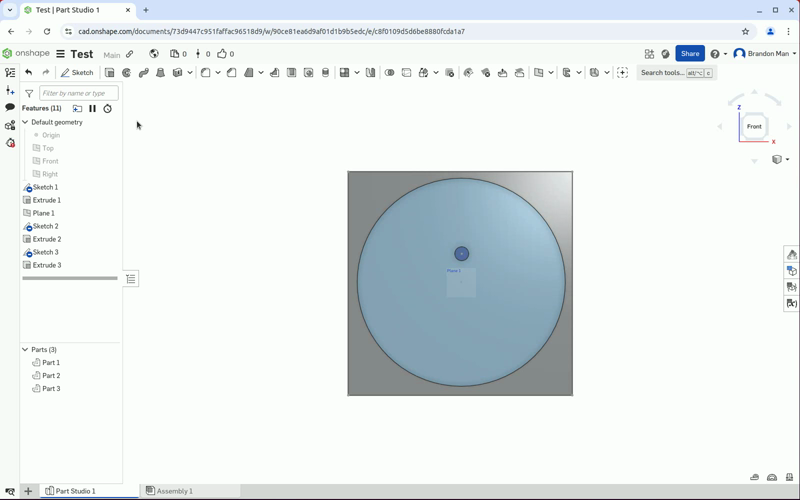
key(shift+7)
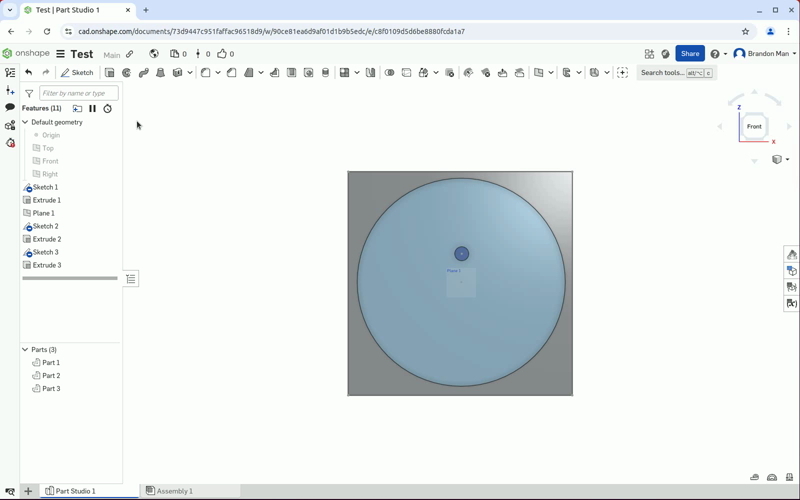
key(left, 2)
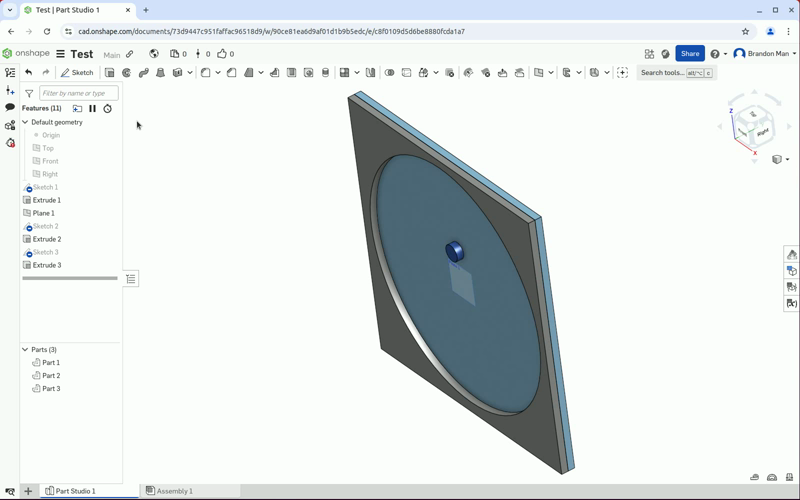
key(down, 2)
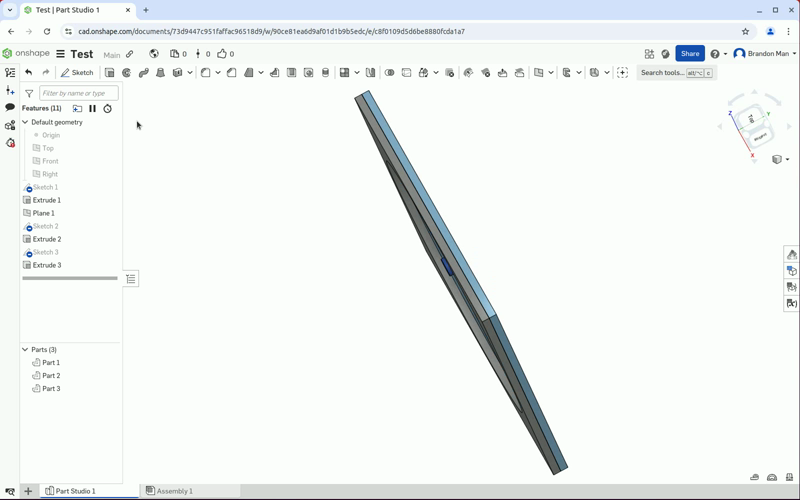
key(up, 2)
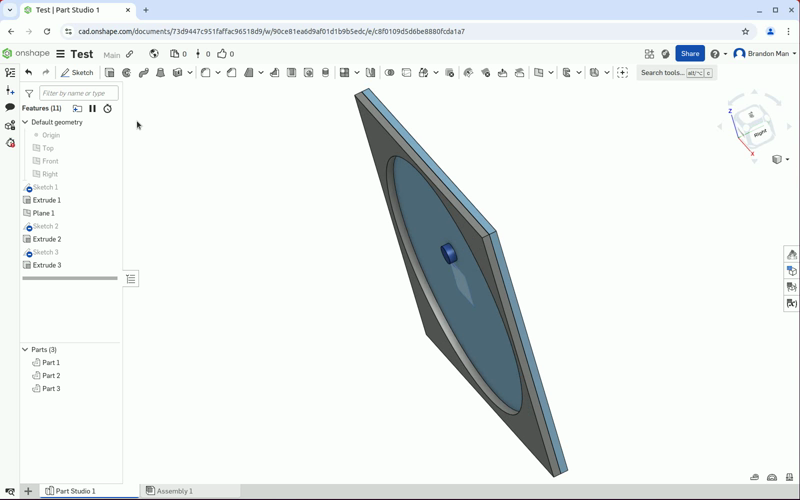
key(right, 2)
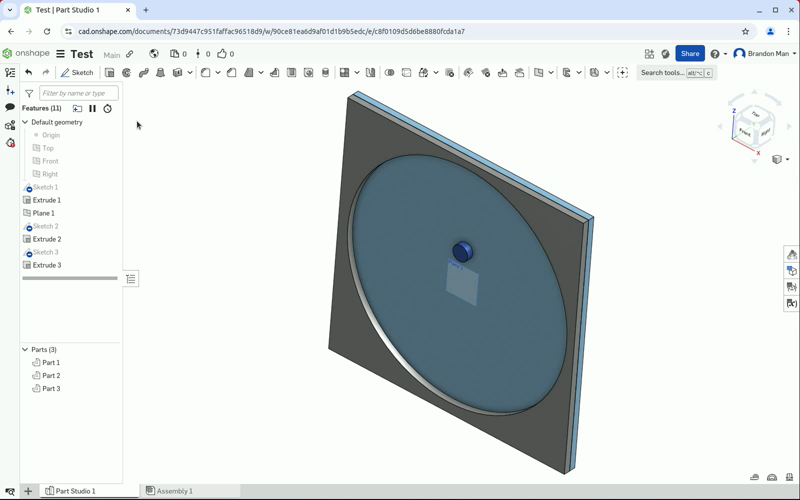
mouse_move(73, 189)
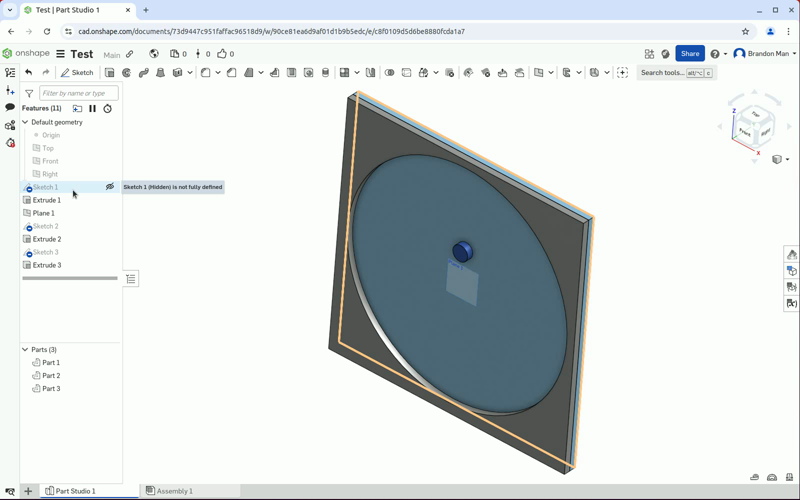
click(73, 189)